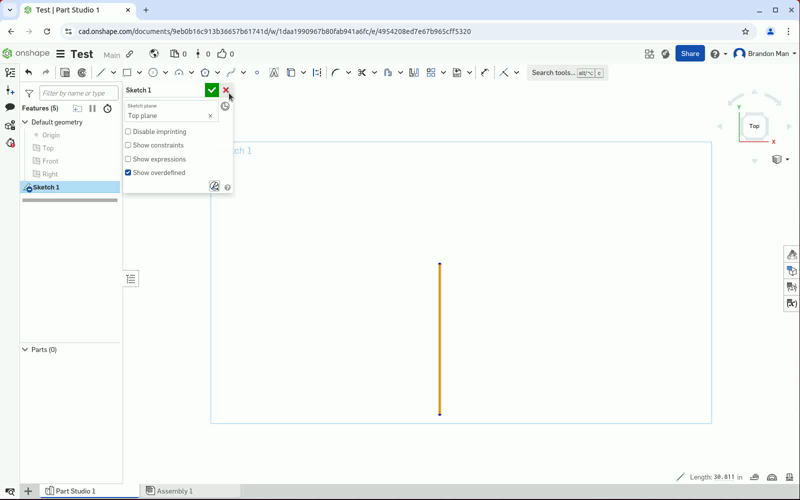
key(shift+h)
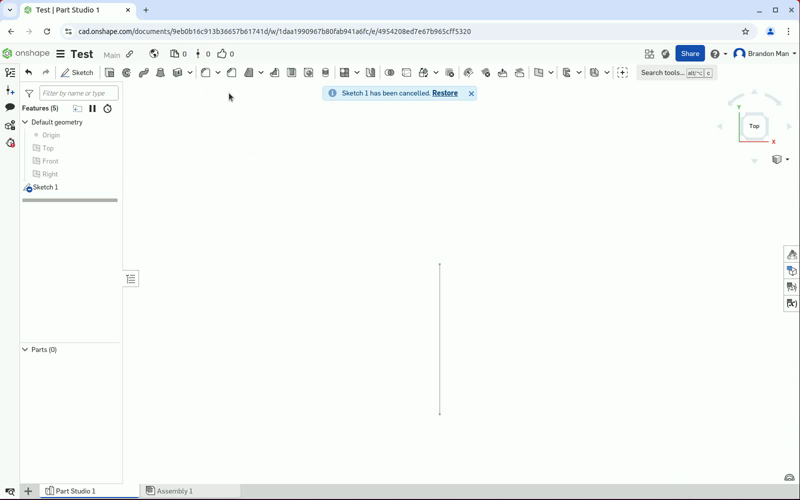
key(shift+s)
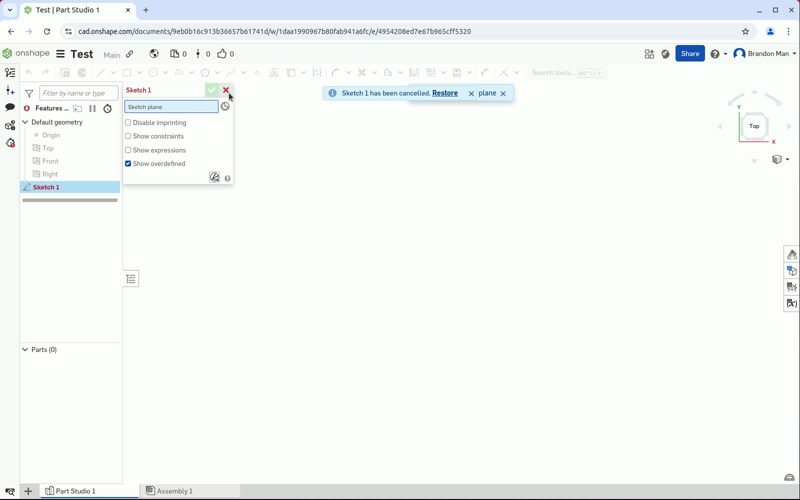
mouse_move(73, 150)
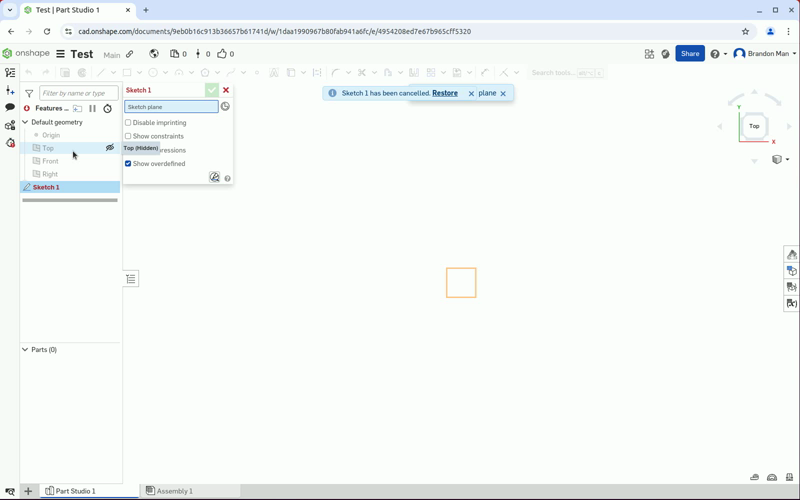
click(73, 150)
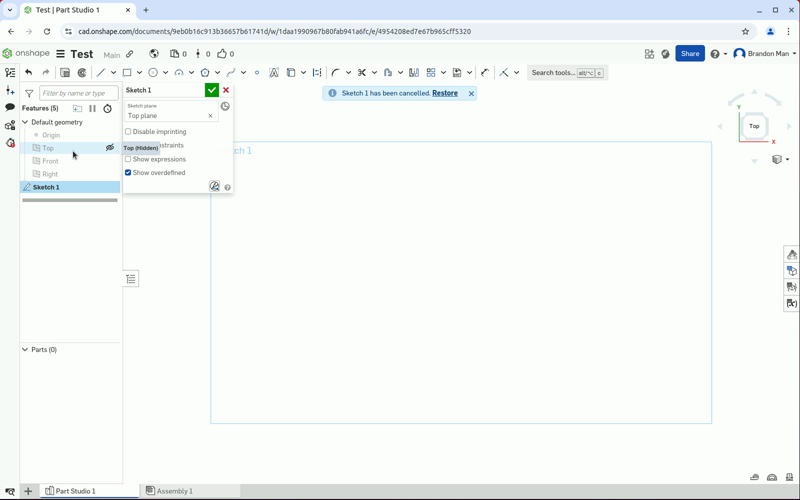
mouse_move(73, 352)
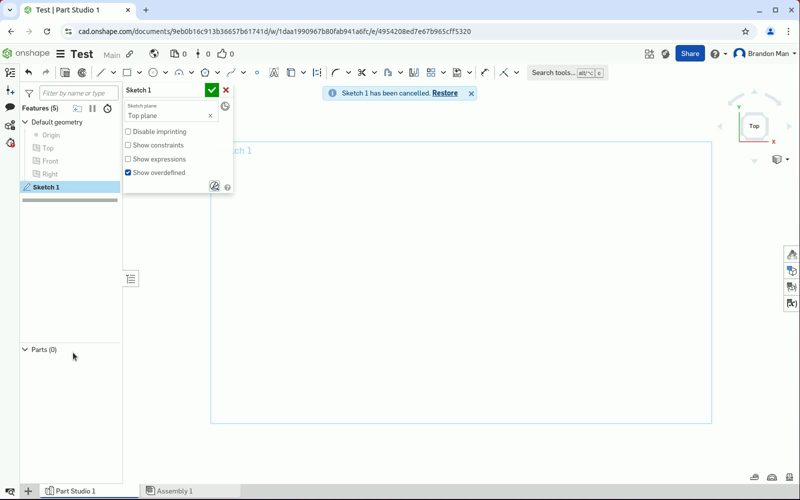
key(y)
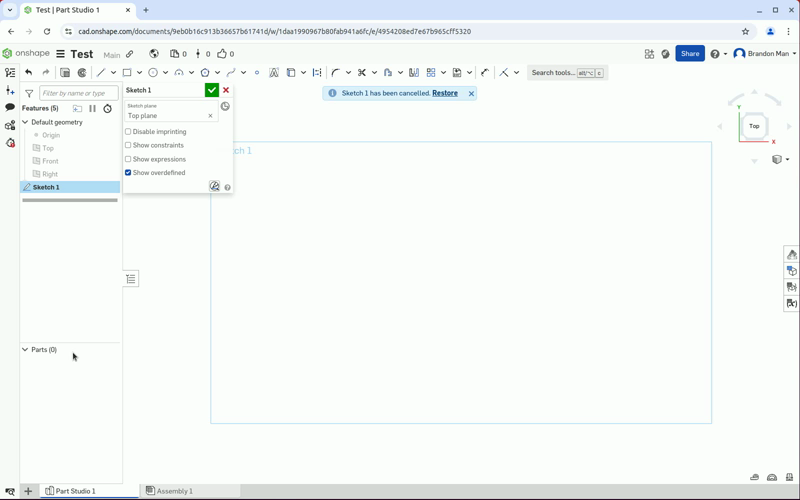
key(l)
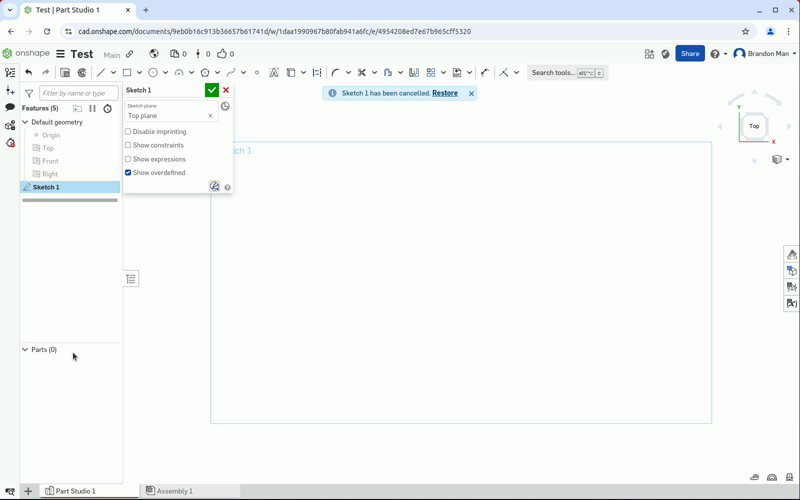
key_down(shift)
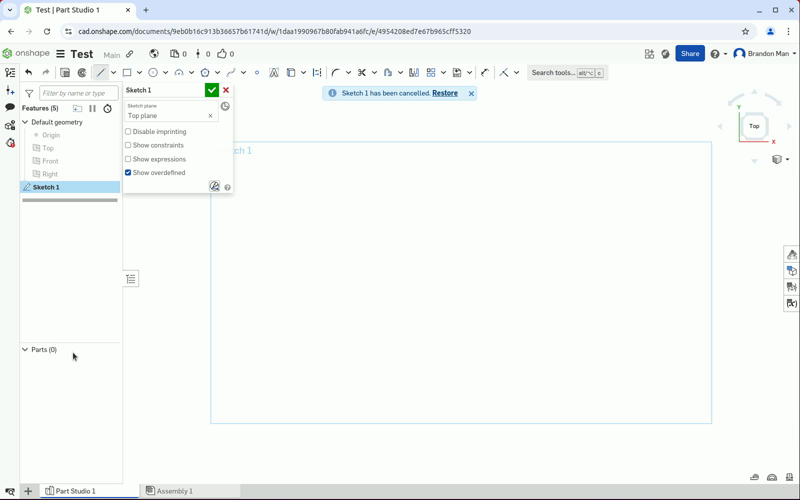
mouse_move(433, 300)
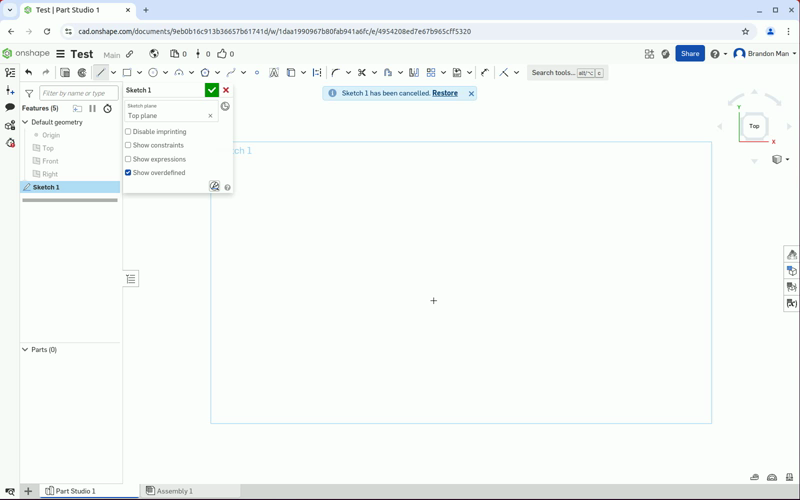
click(433, 300)
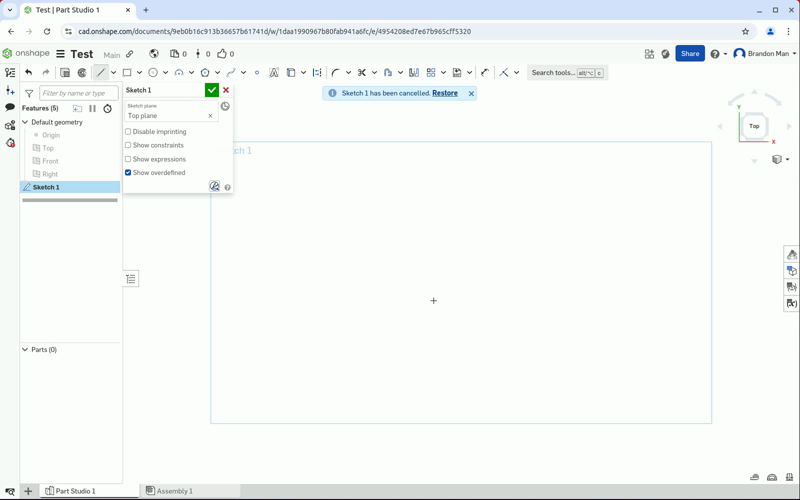
key_up(shift)
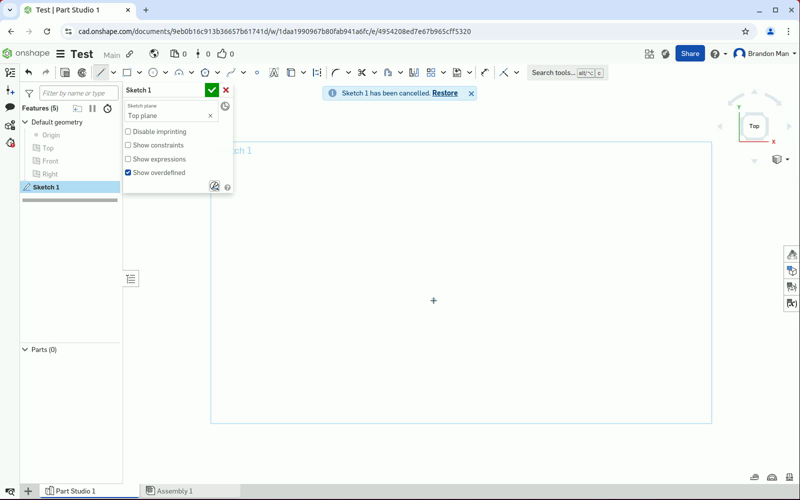
key_down(shift)
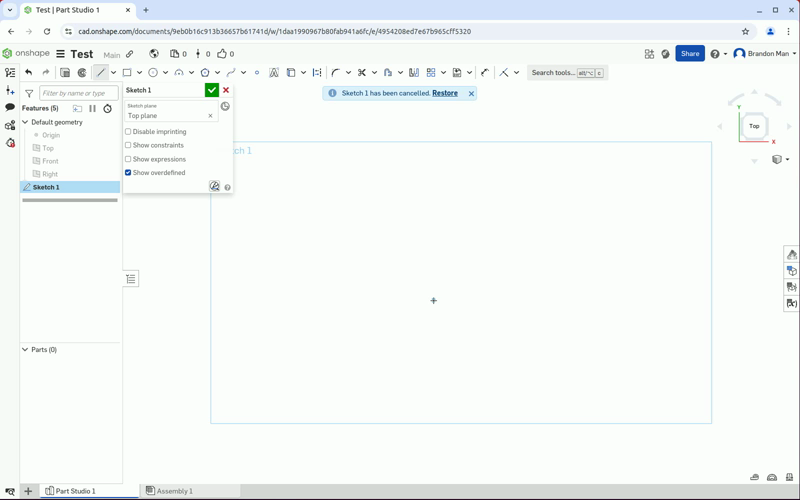
mouse_move(495, 300)
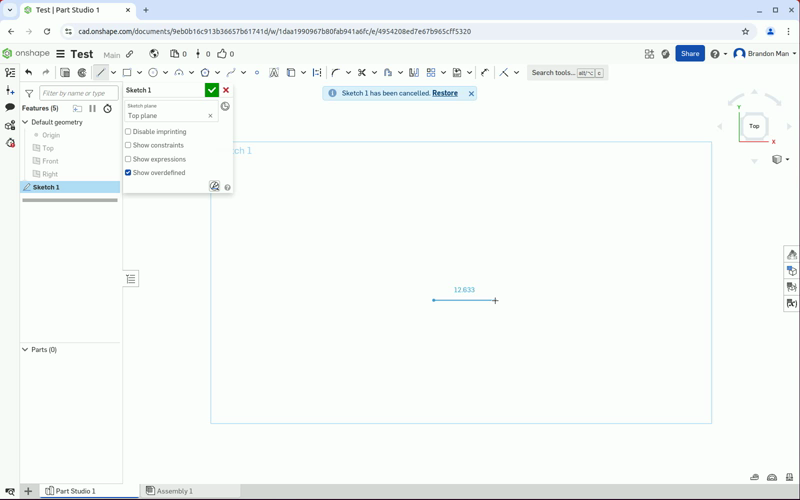
click(495, 300)
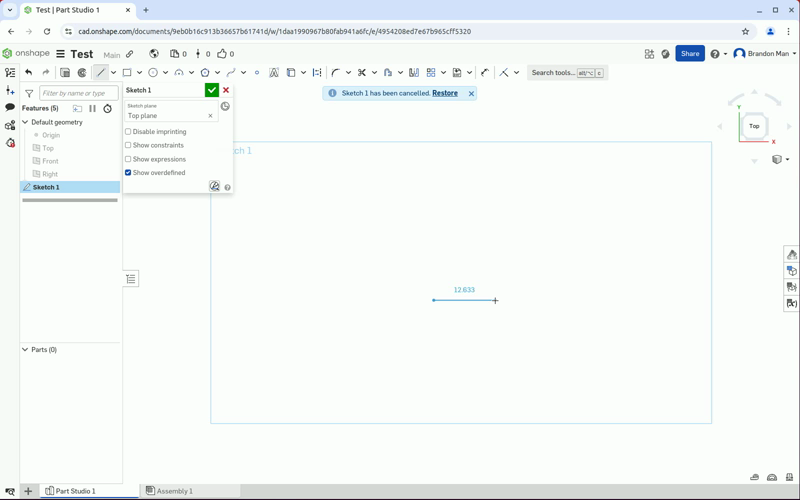
key_up(shift)
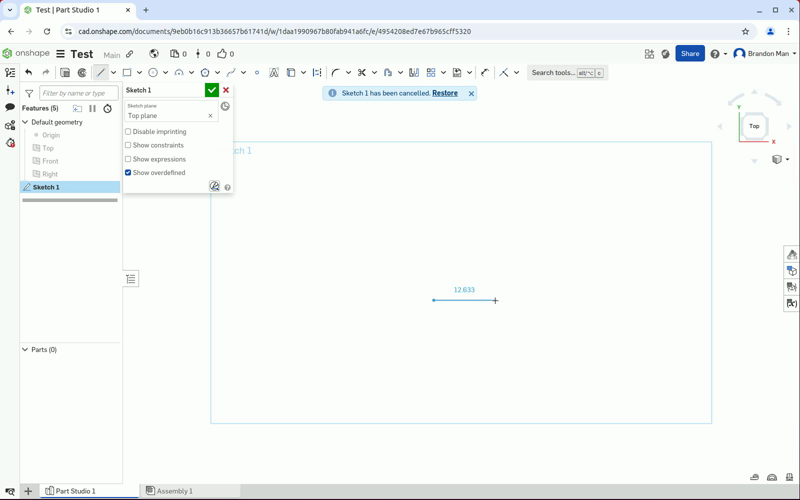
key_down(shift)
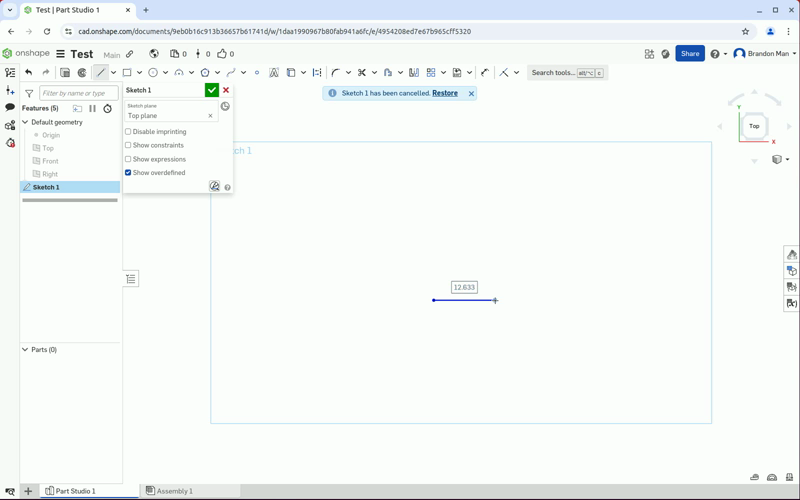
mouse_move(495, 170)
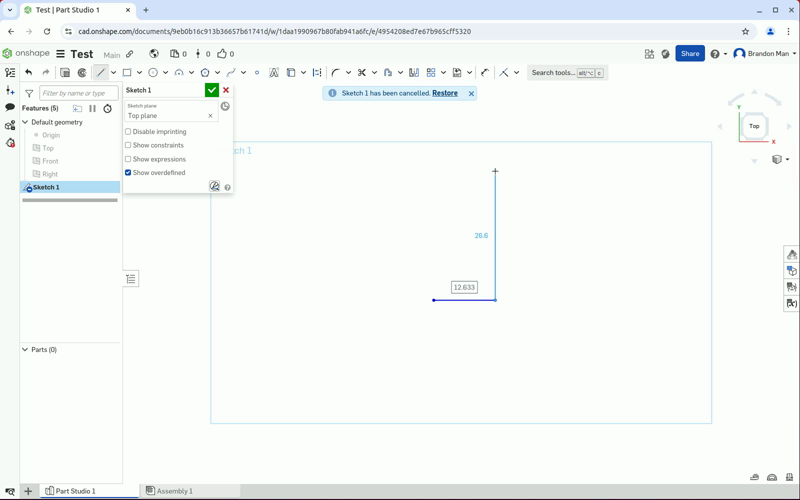
click(495, 170)
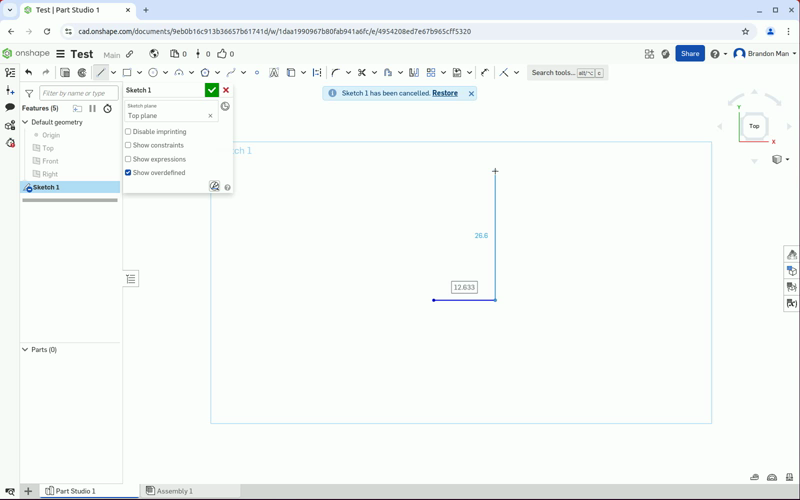
key_up(shift)
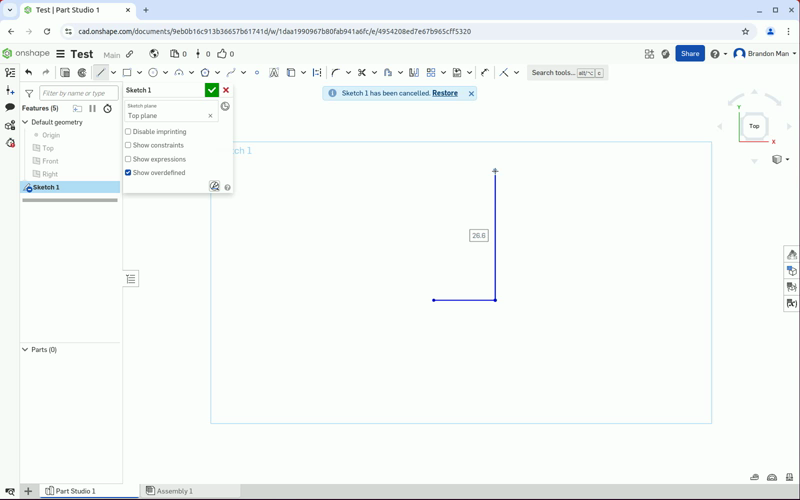
key_down(shift)
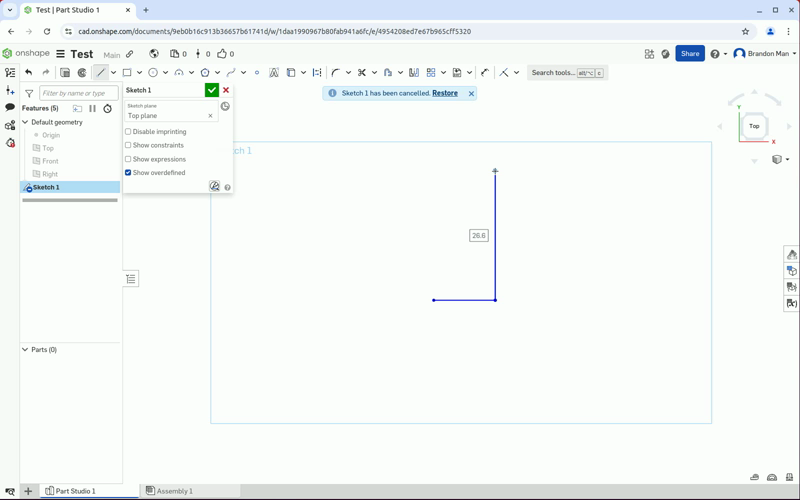
mouse_move(433, 170)
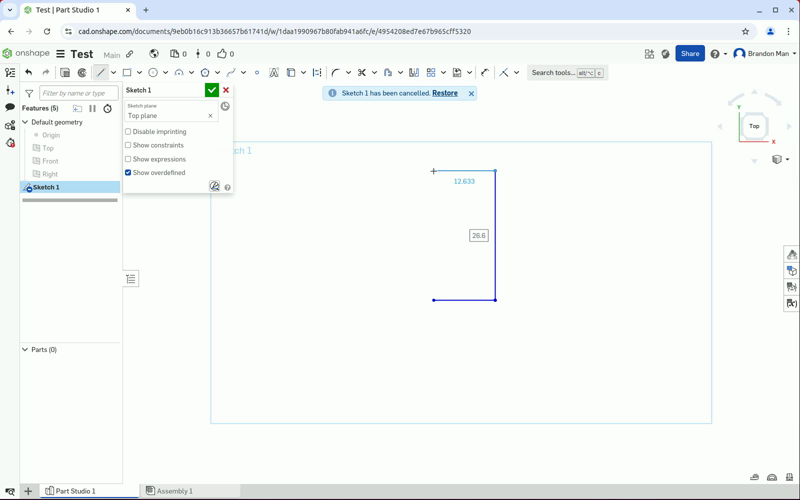
click(433, 170)
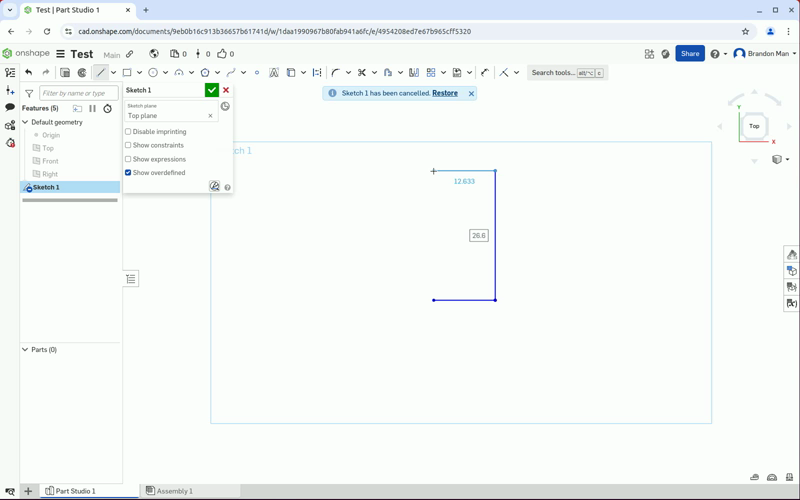
key_up(shift)
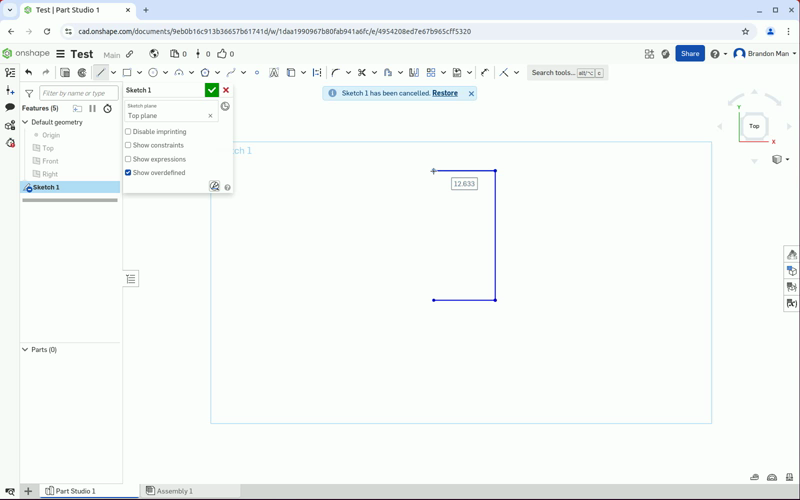
key_down(shift)
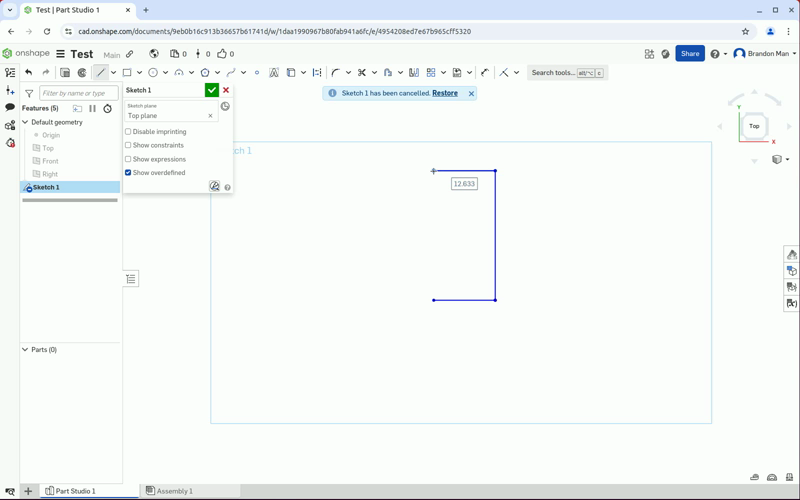
mouse_move(433, 300)
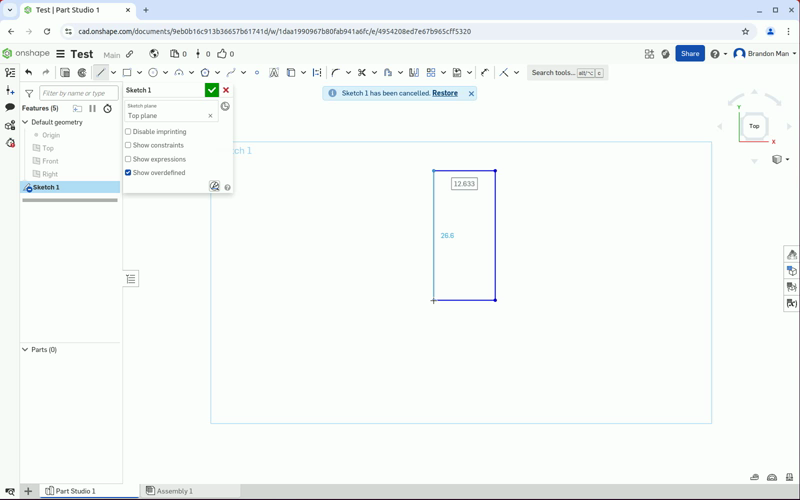
key_up(shift)
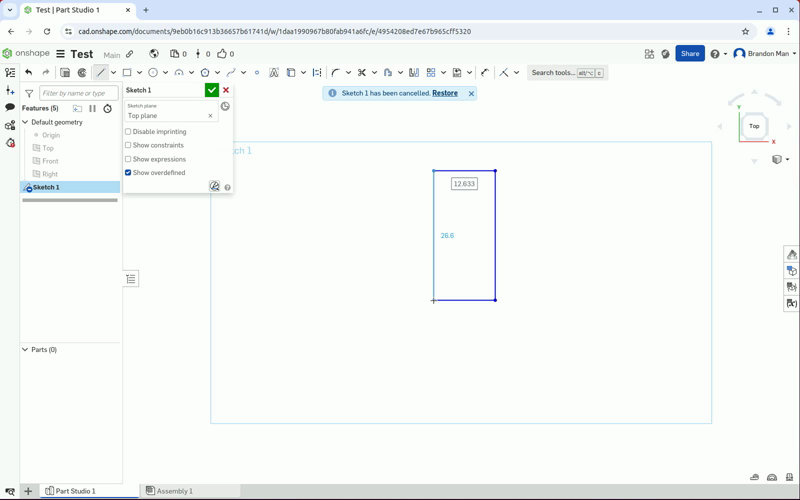
click(433, 300)
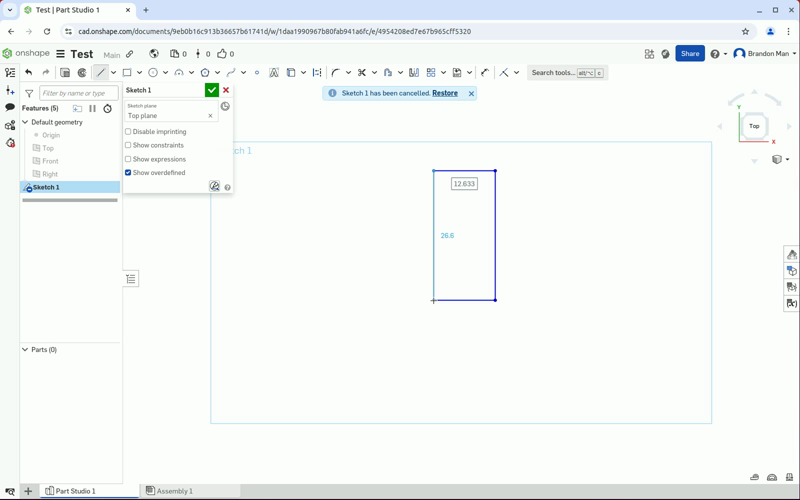
key(esc)
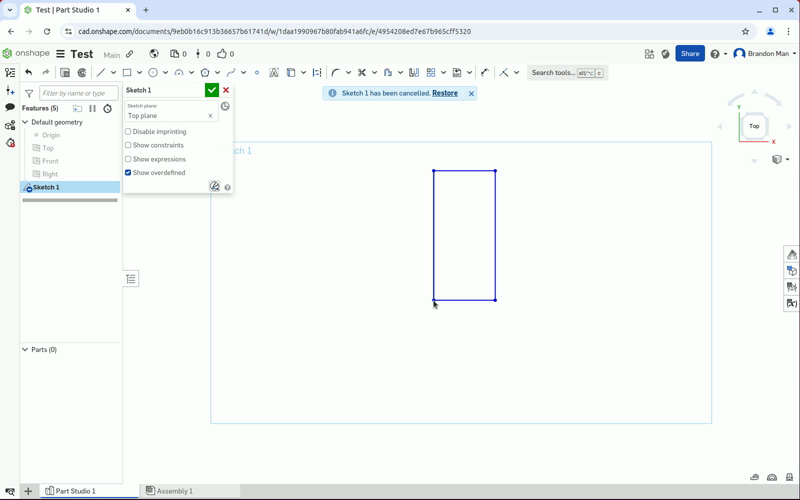
mouse_move(470, 242)
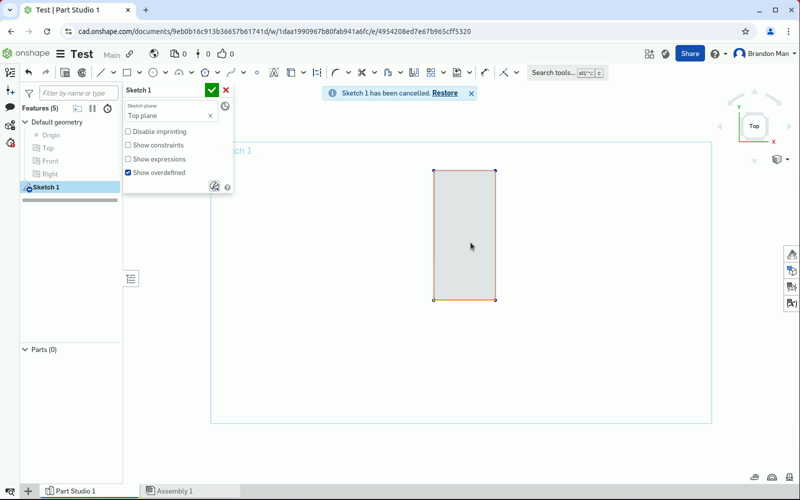
click(470, 242)
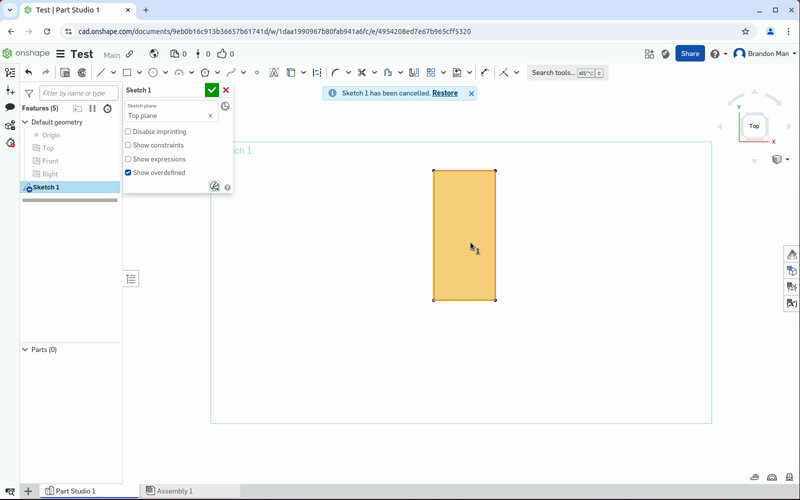
mouse_move(73, 352)
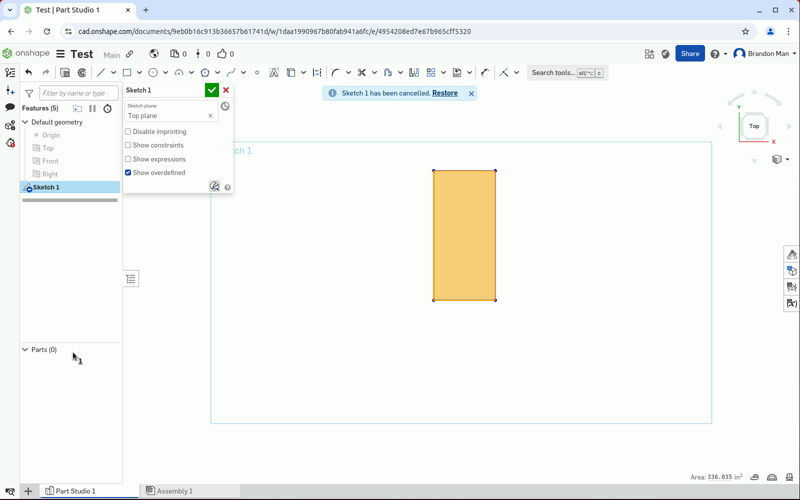
key(shift+y)
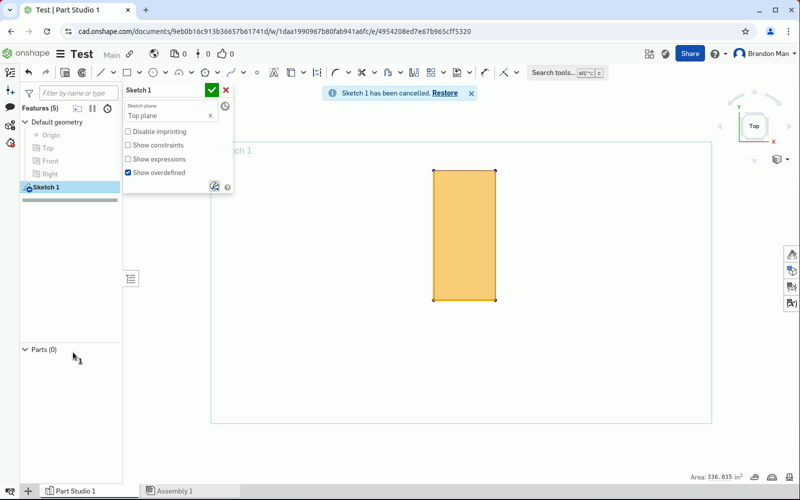
key(shift+e)
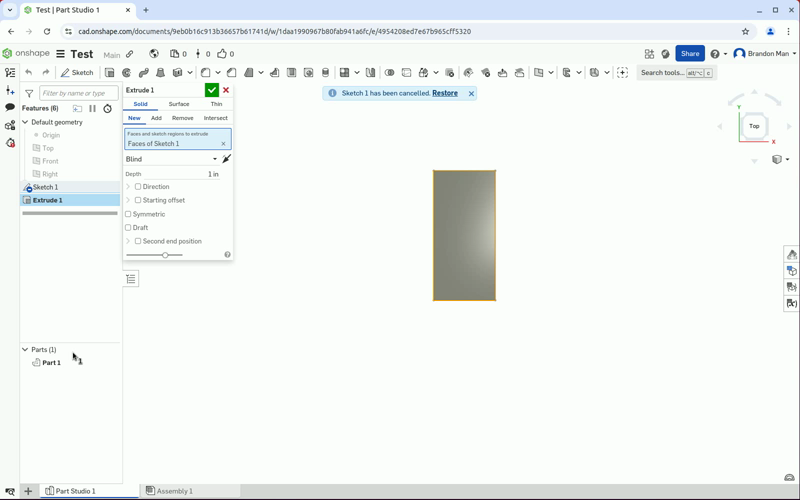
mouse_move(143, 106)
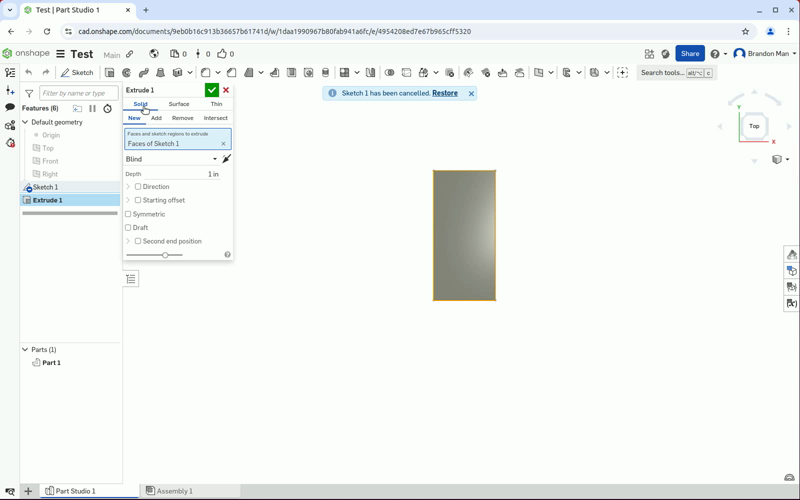
click(143, 106)
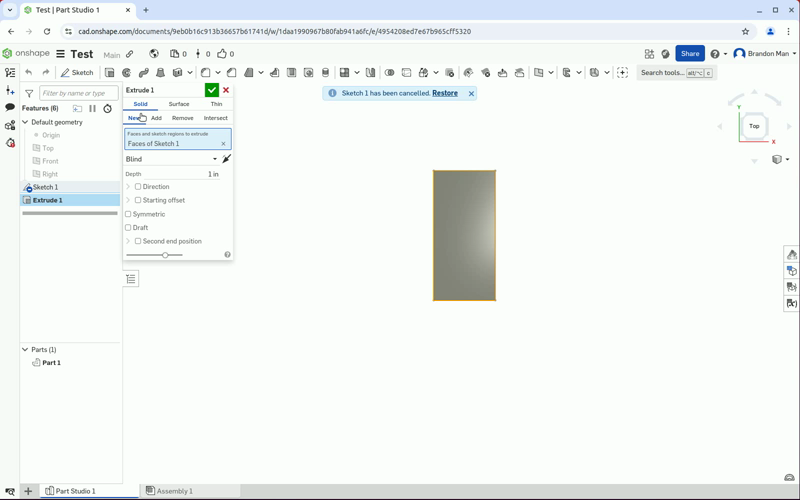
mouse_move(137, 120)
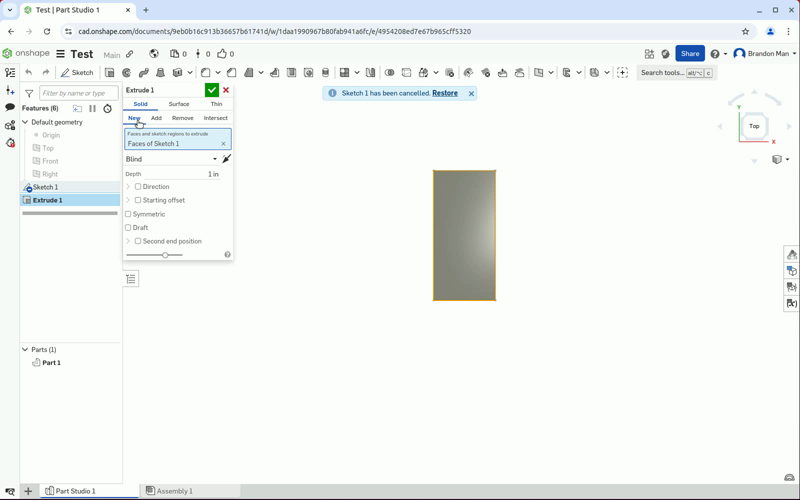
click(137, 120)
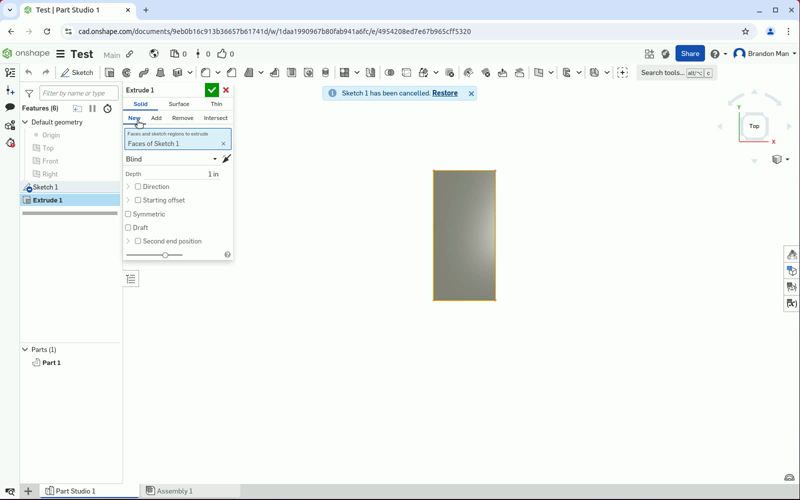
key(tab, 4)
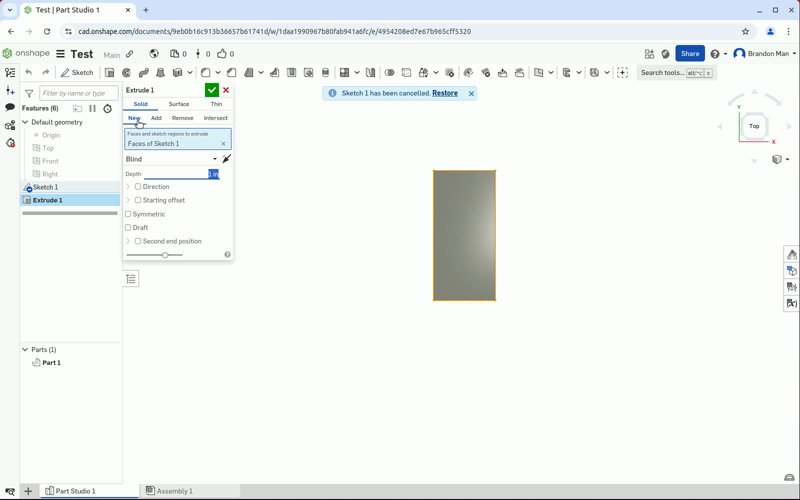
text(16.368)
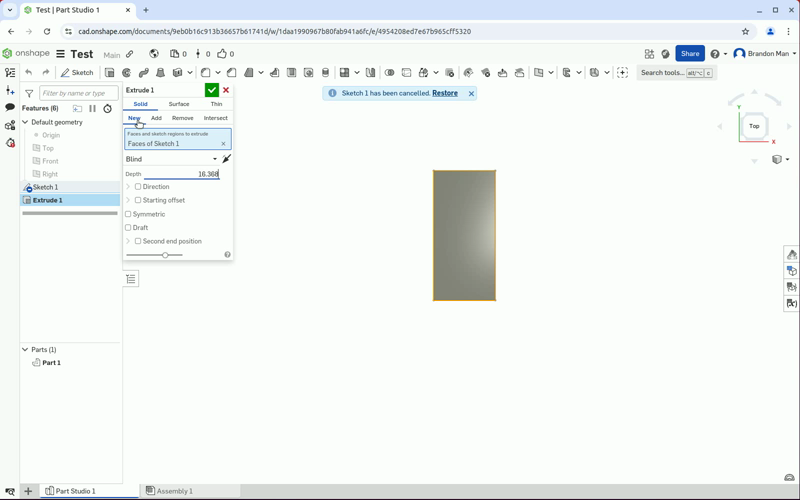
key(tab, 3)
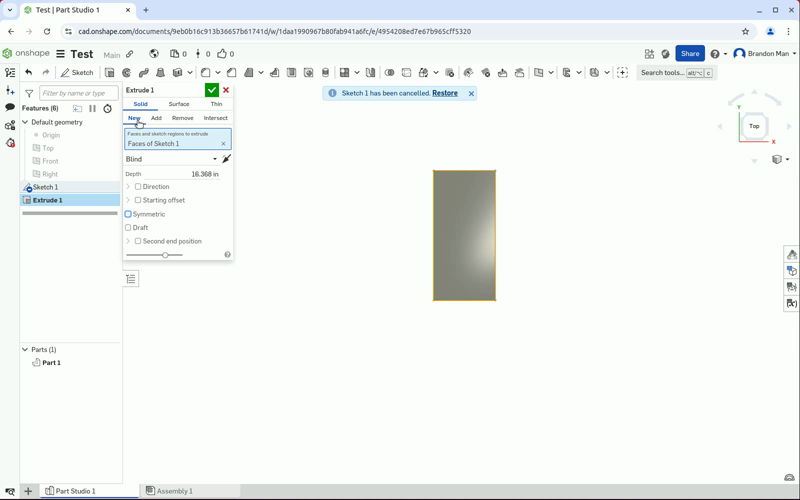
key(space)
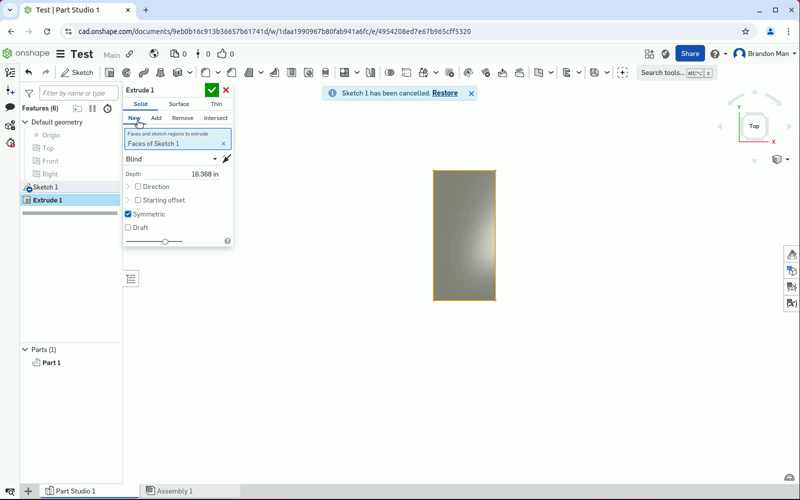
key(enter)
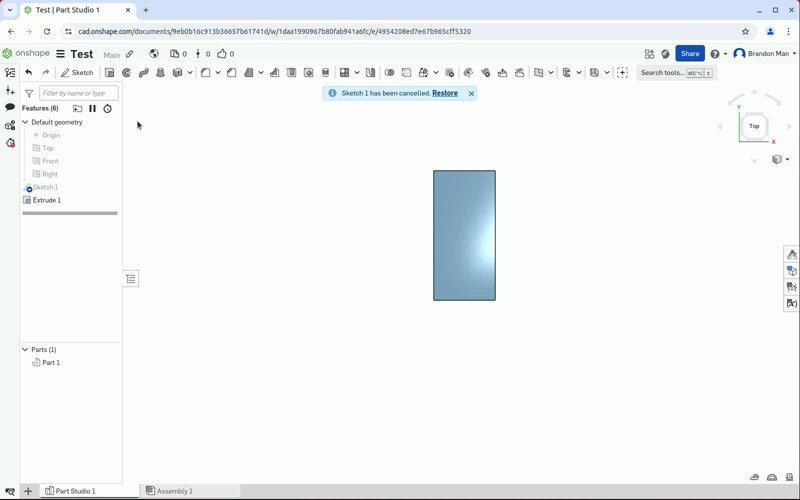
key(shift+h)
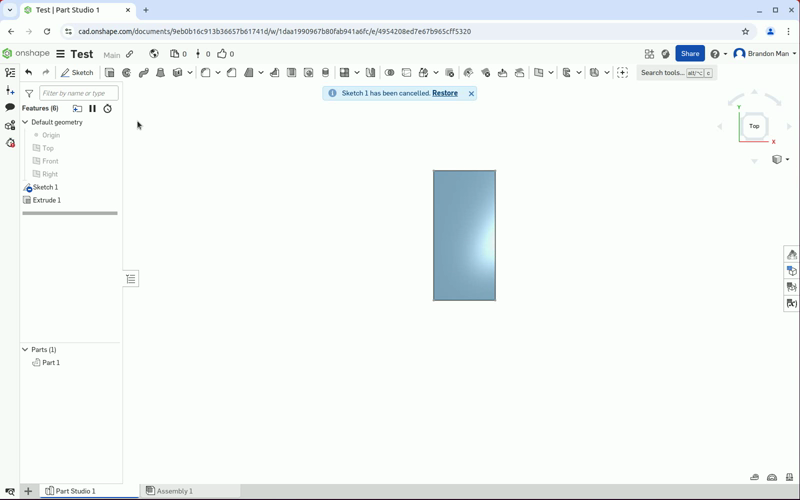
key(shift+h)
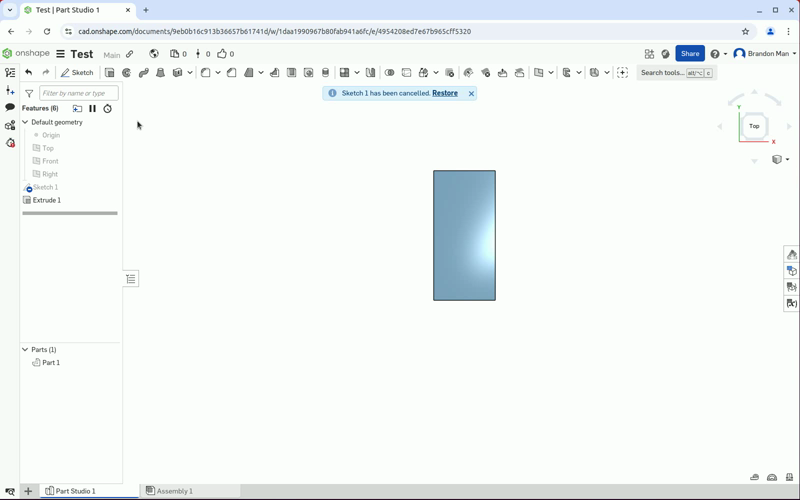
mouse_move(73, 189)
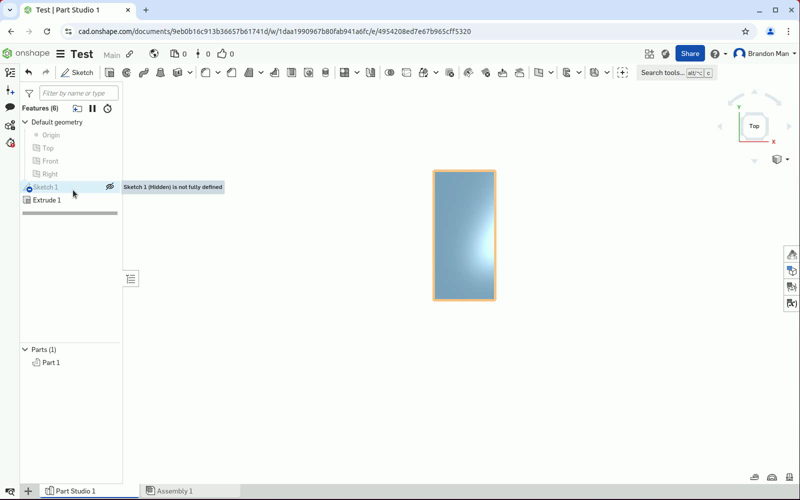
click(73, 189)
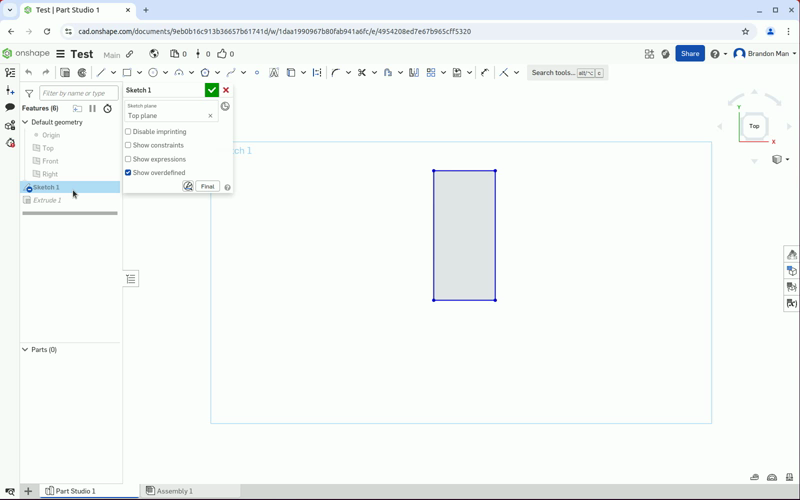
mouse_move(229, 92)
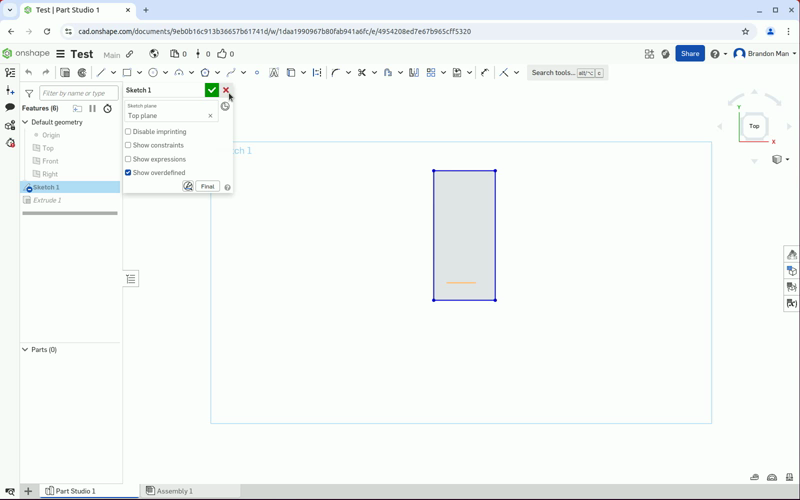
click(229, 92)
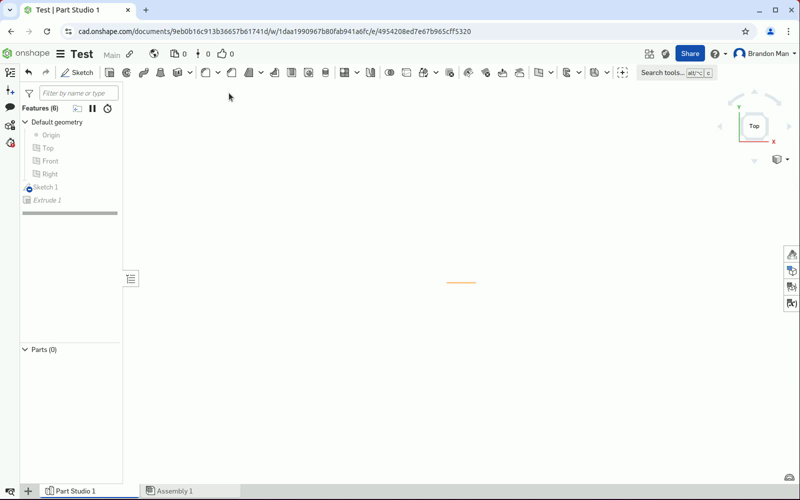
mouse_move(73, 352)
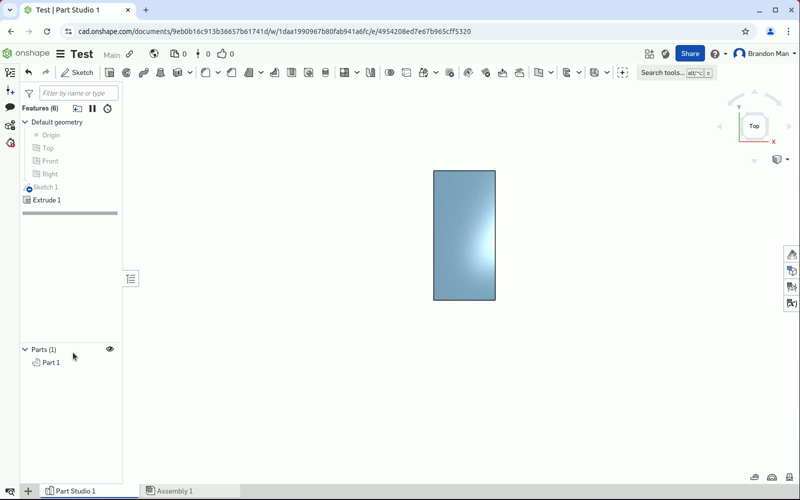
key(y)
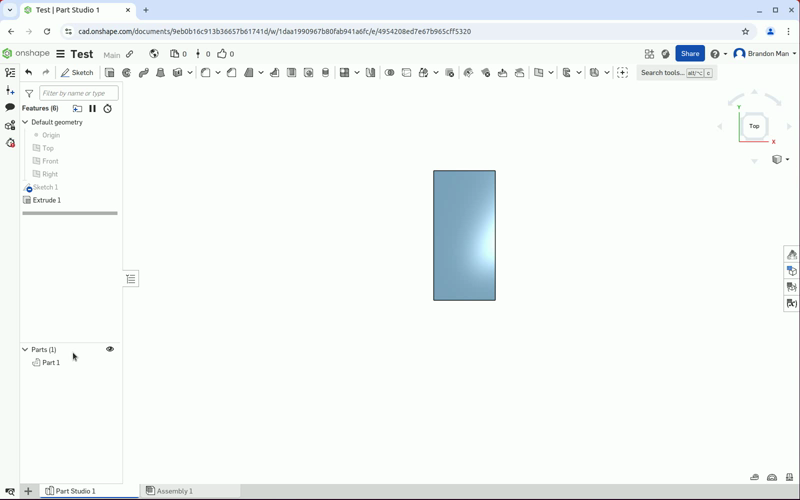
key(shift+p)
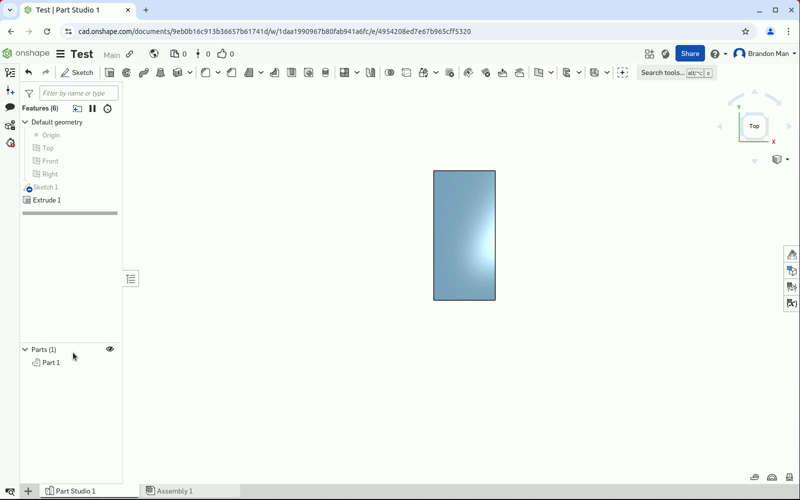
key(space)
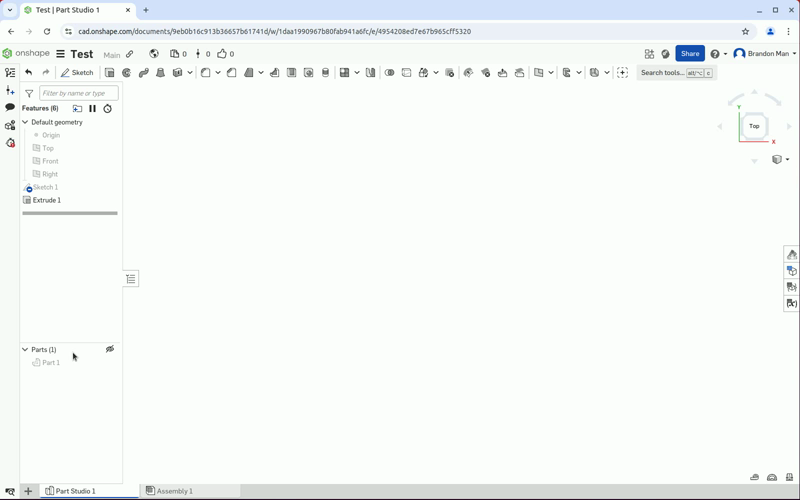
key_down(shift)
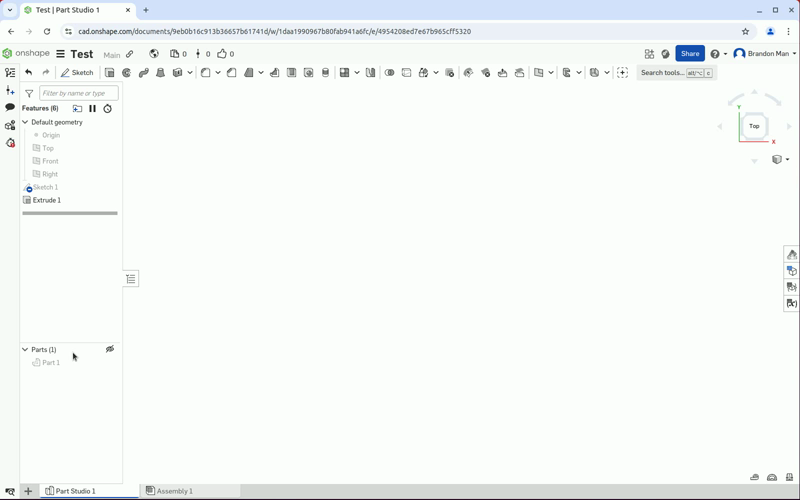
key(up)
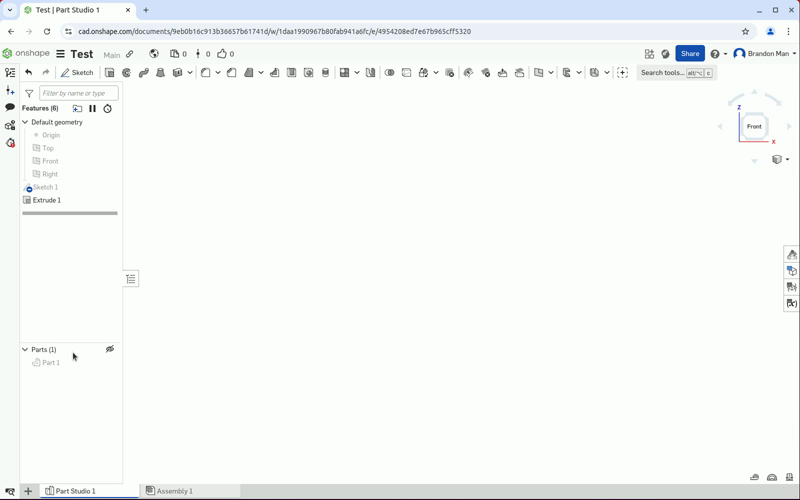
key_up(shift)
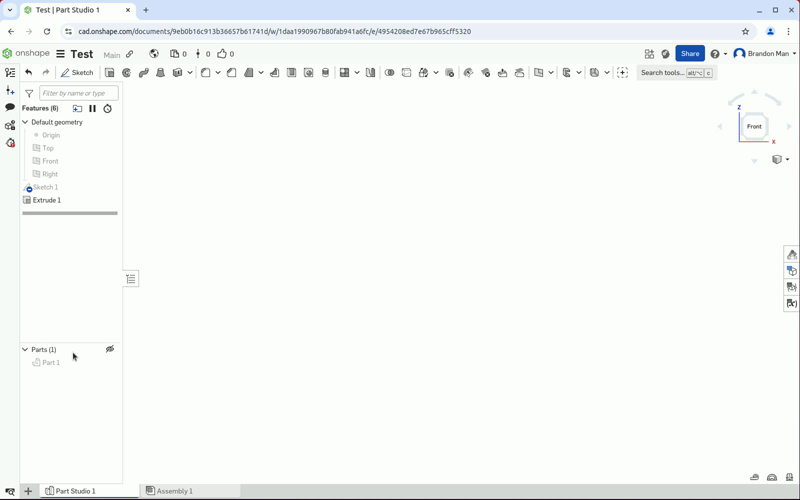
mouse_move(73, 352)
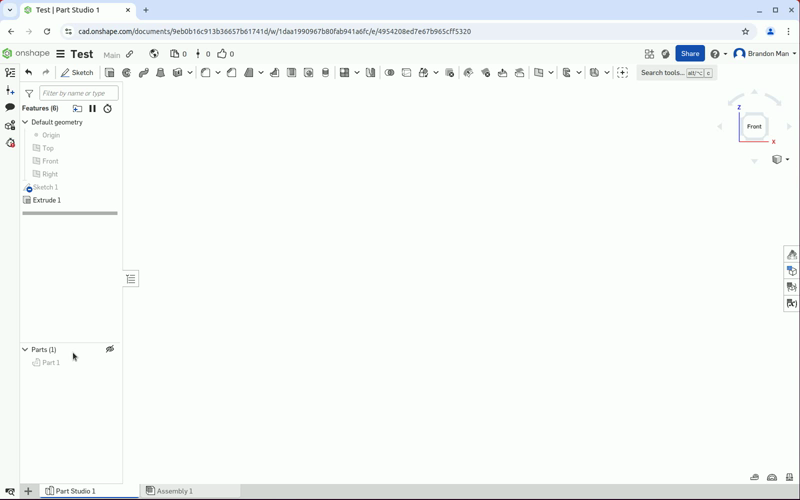
key(shift+y)
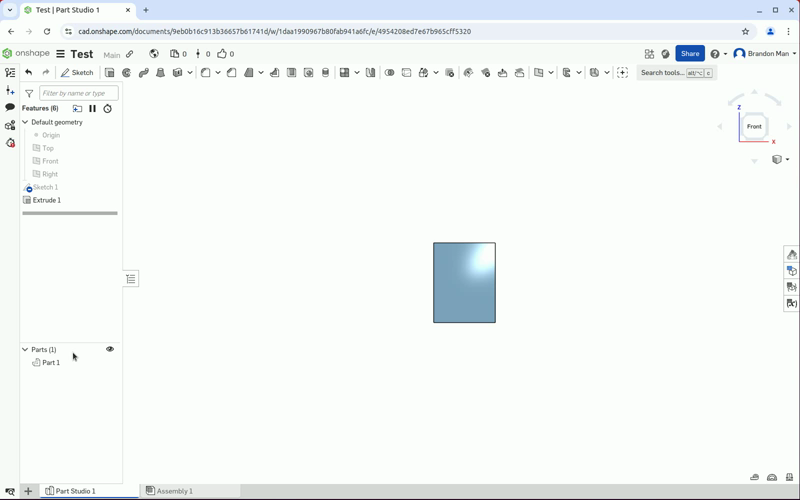
mouse_move(541, 75)
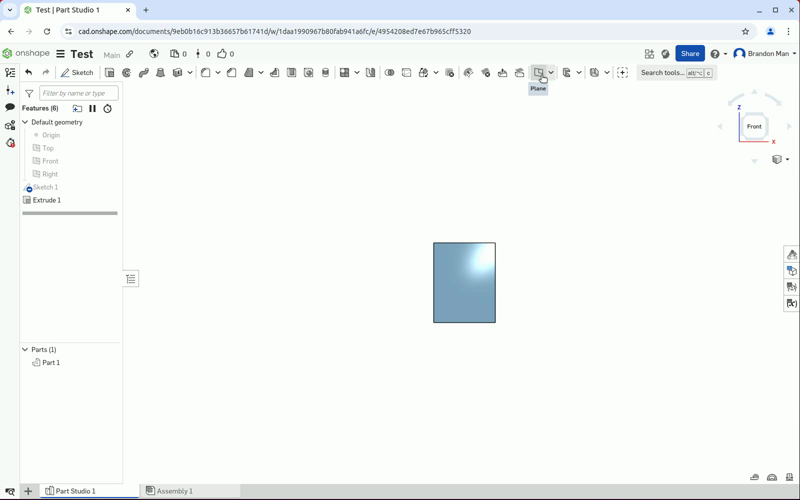
click(541, 75)
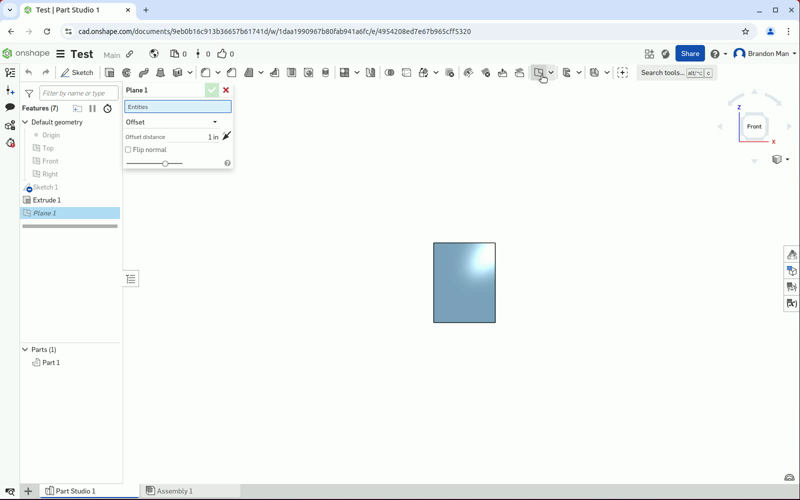
mouse_move(73, 163)
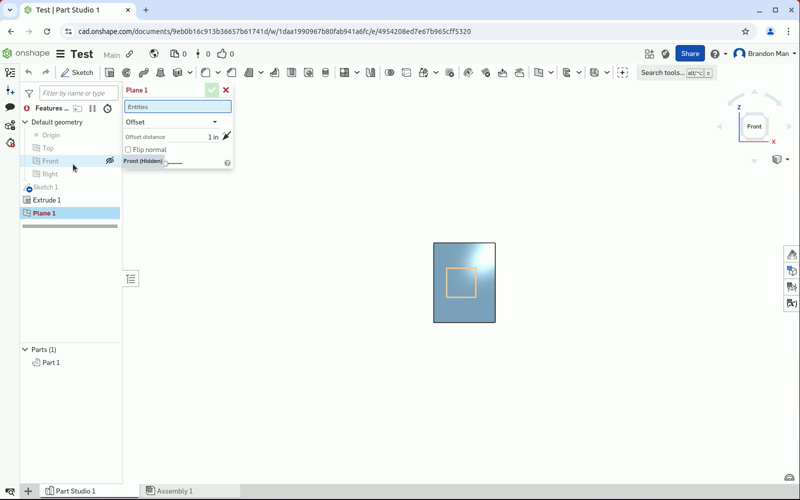
click(73, 163)
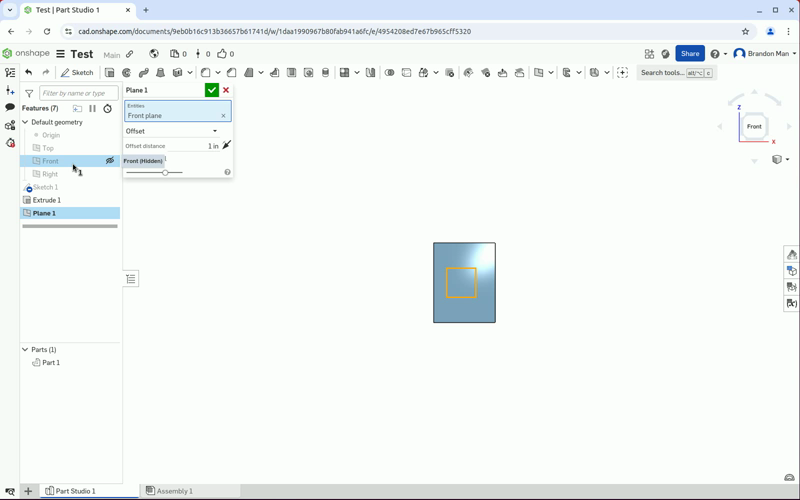
key(tab, 2)
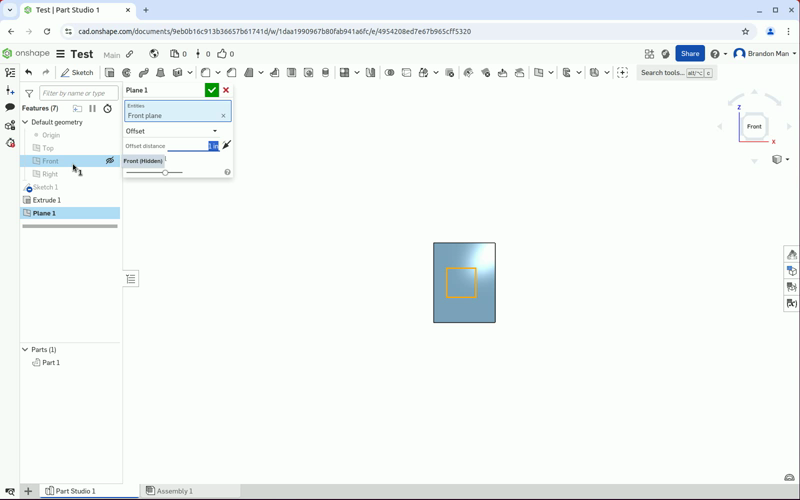
text(3.605)
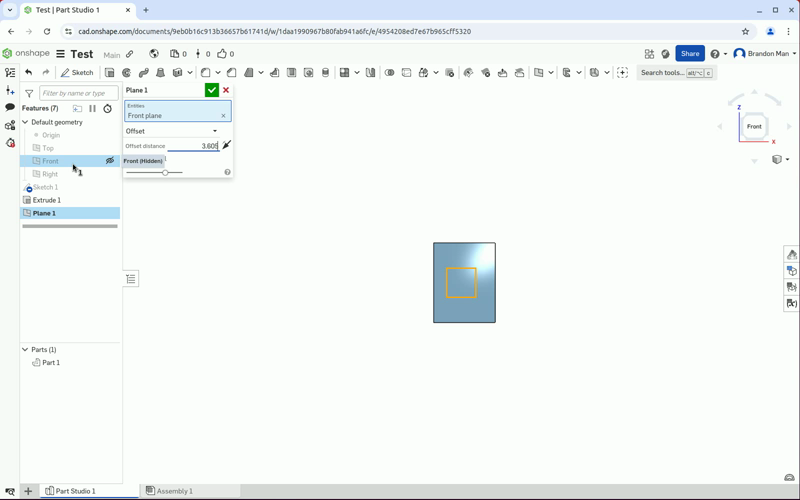
key(enter, 2)
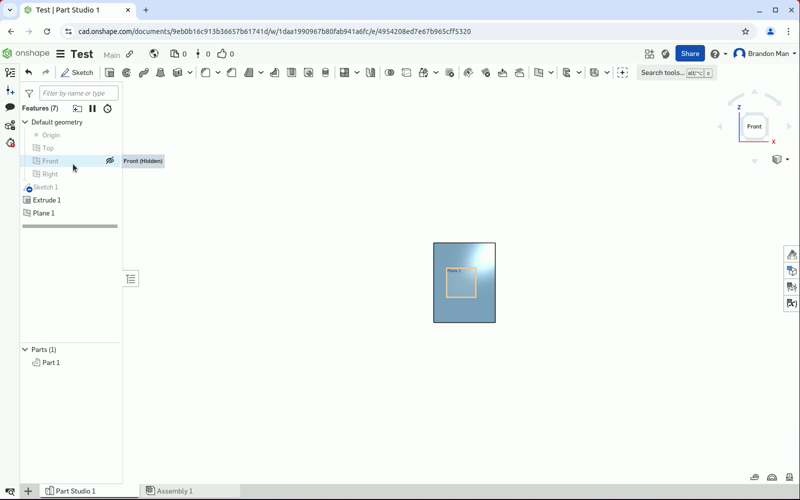
key(shift+s)
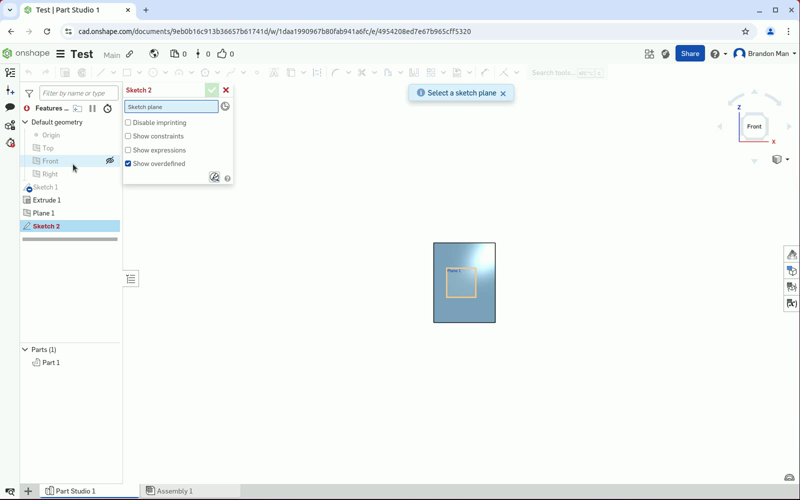
mouse_move(73, 215)
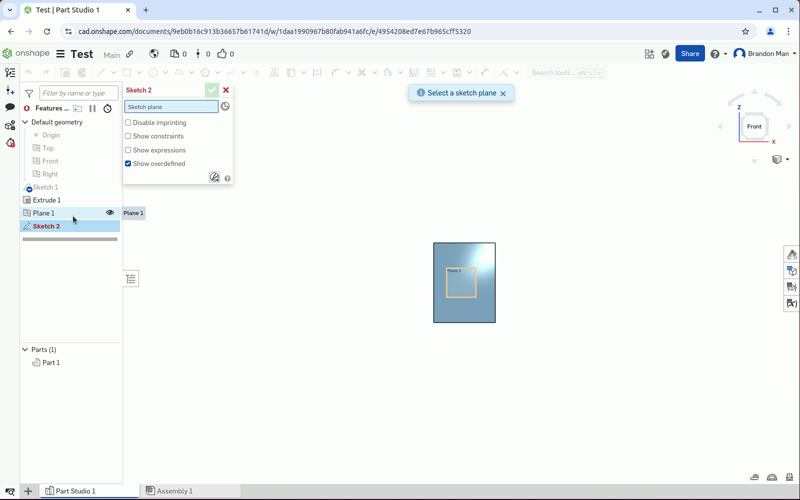
click(73, 215)
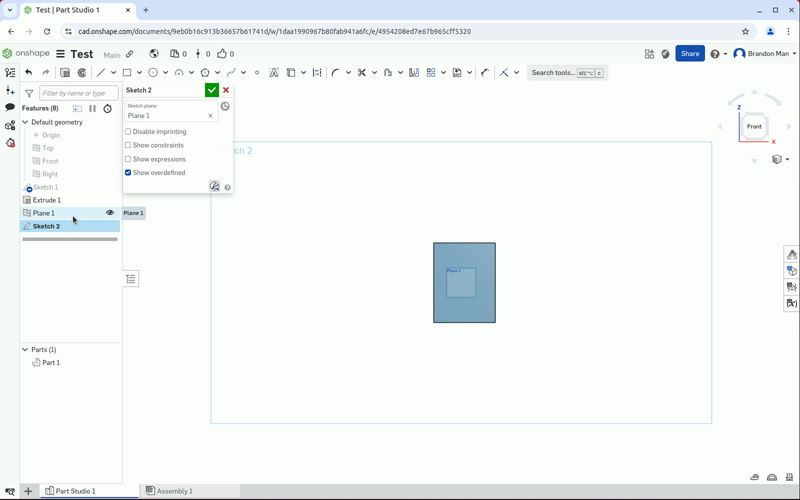
mouse_move(73, 352)
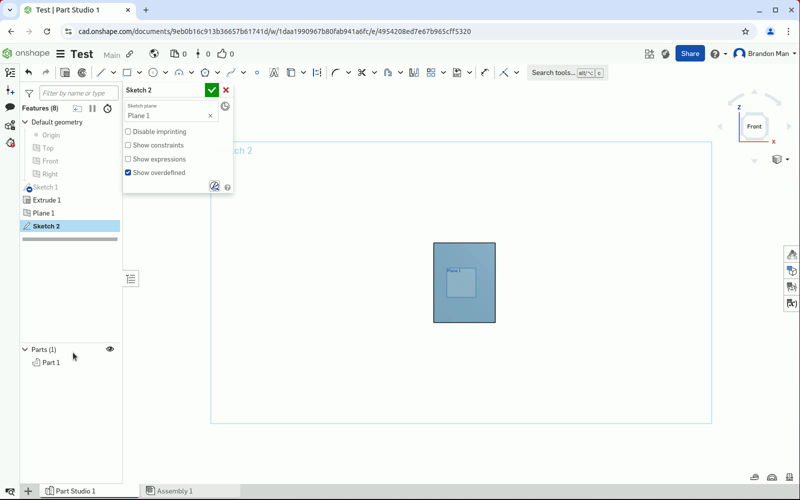
key(y)
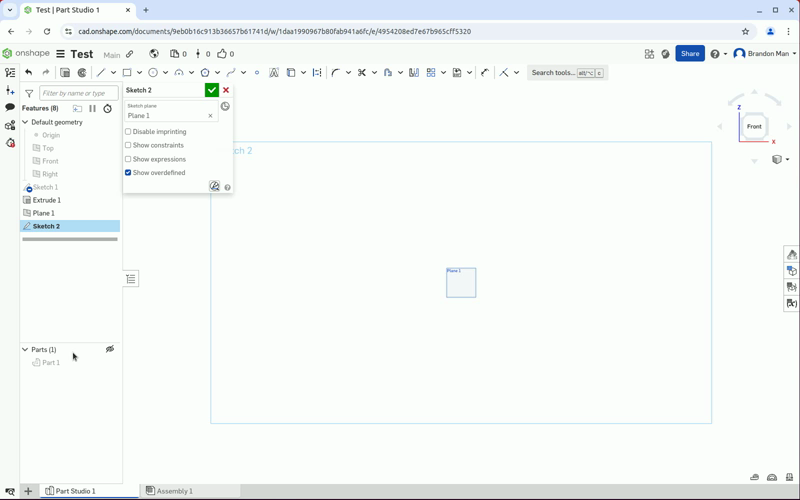
key(l)
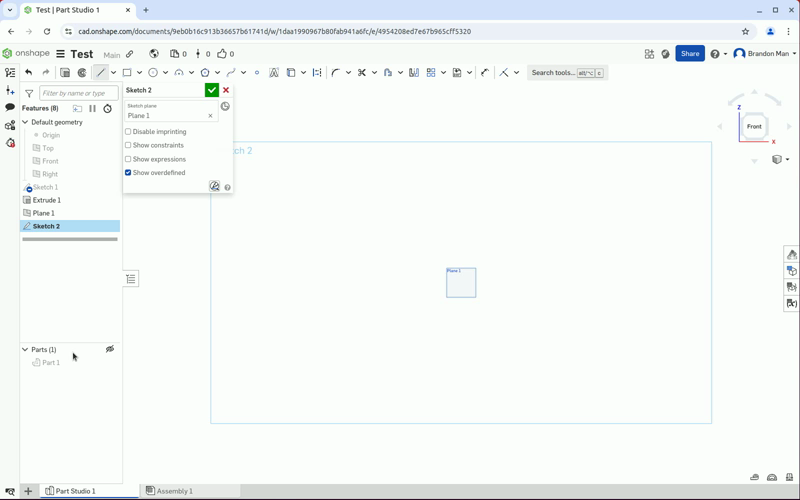
key_down(shift)
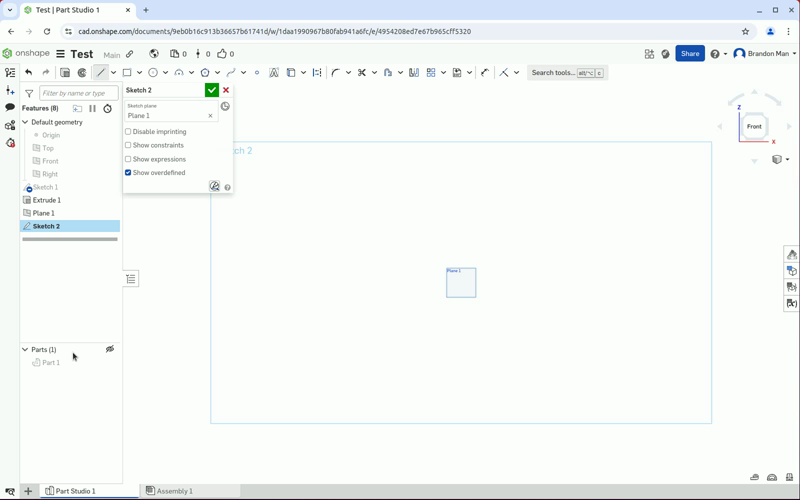
mouse_move(440, 315)
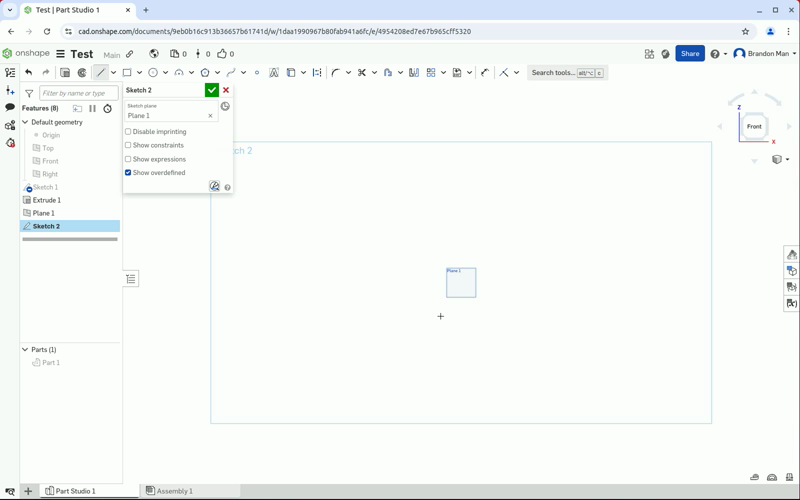
click(440, 315)
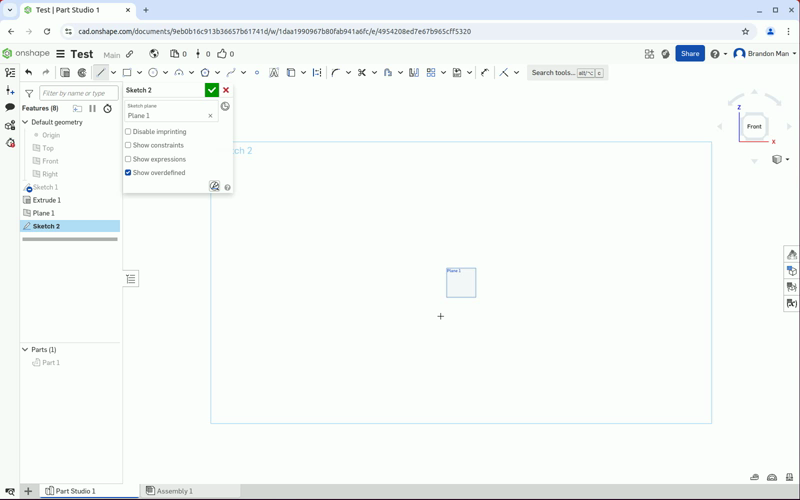
key_up(shift)
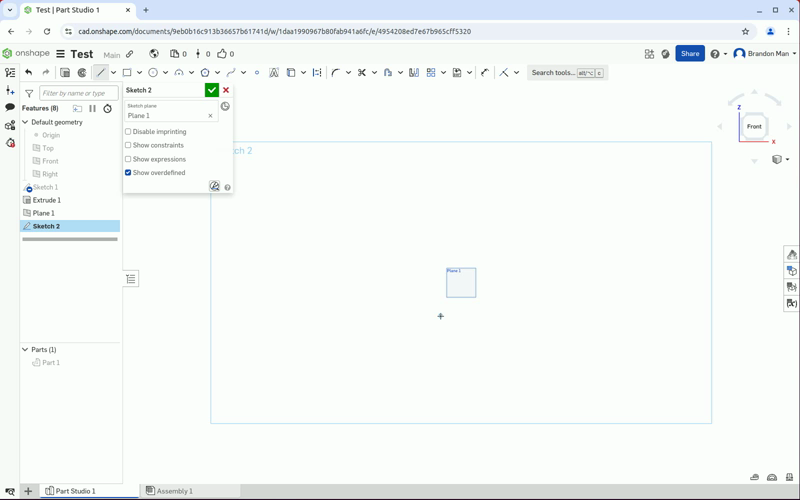
key_down(shift)
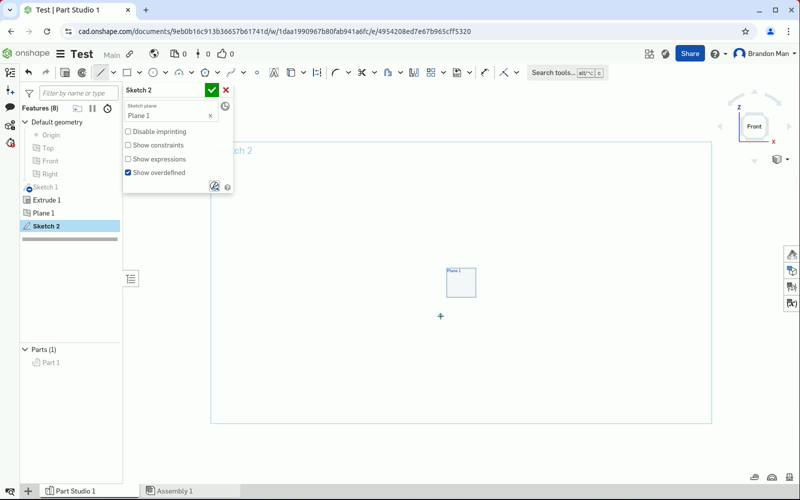
mouse_move(470, 315)
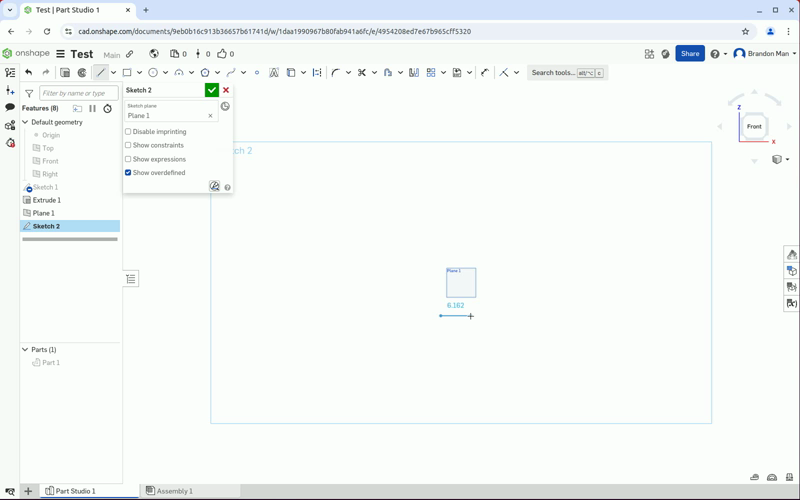
mouse_move(489, 315)
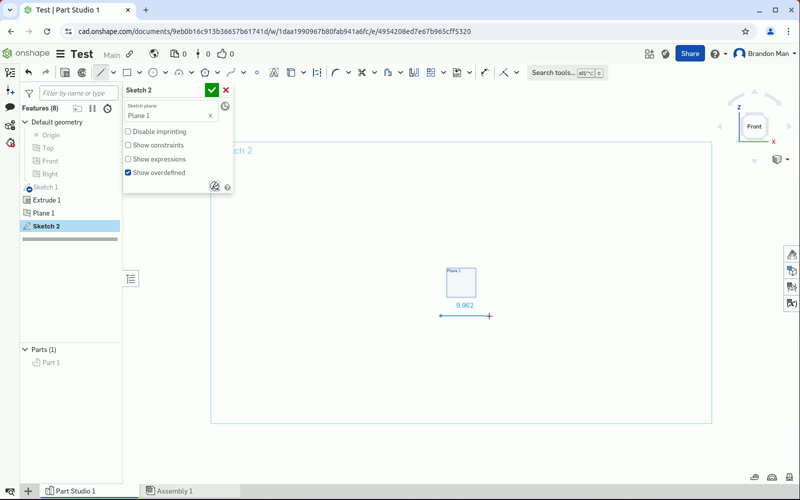
click(489, 315)
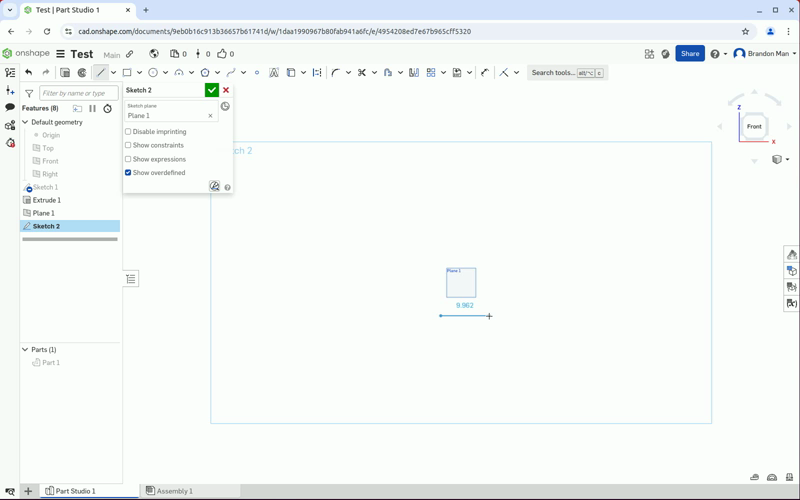
key_up(shift)
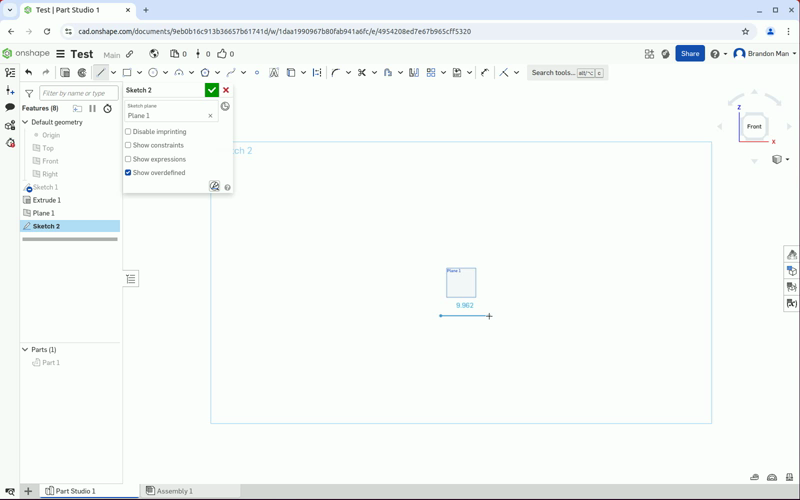
key_down(shift)
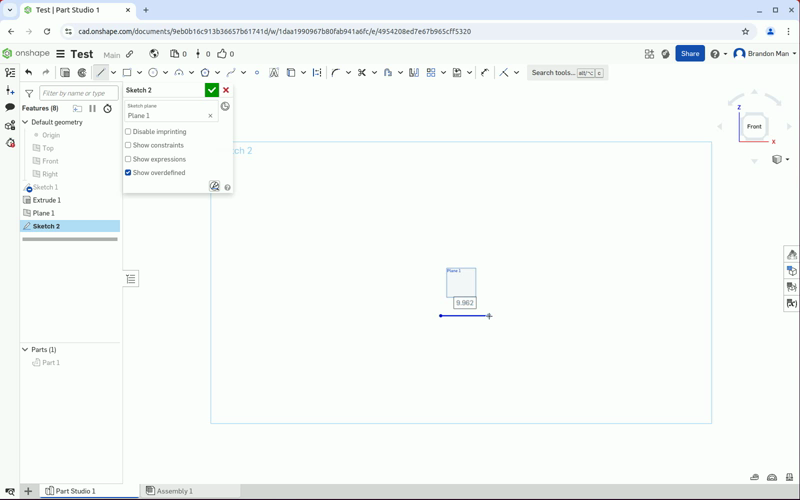
mouse_move(489, 249)
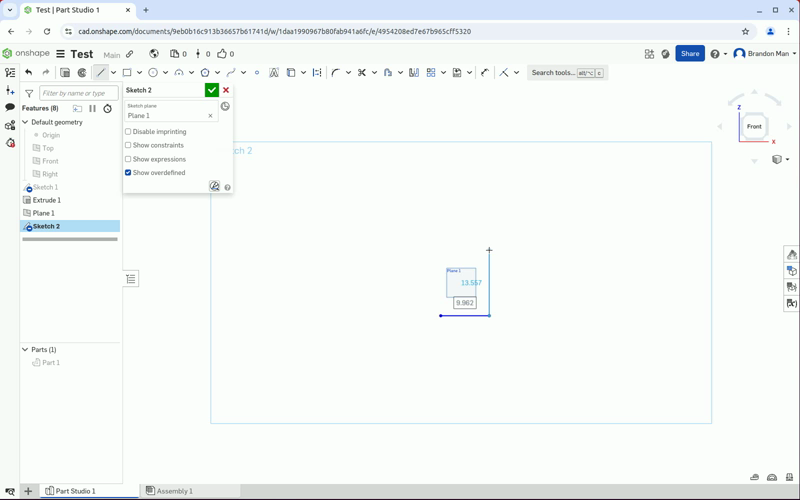
click(489, 249)
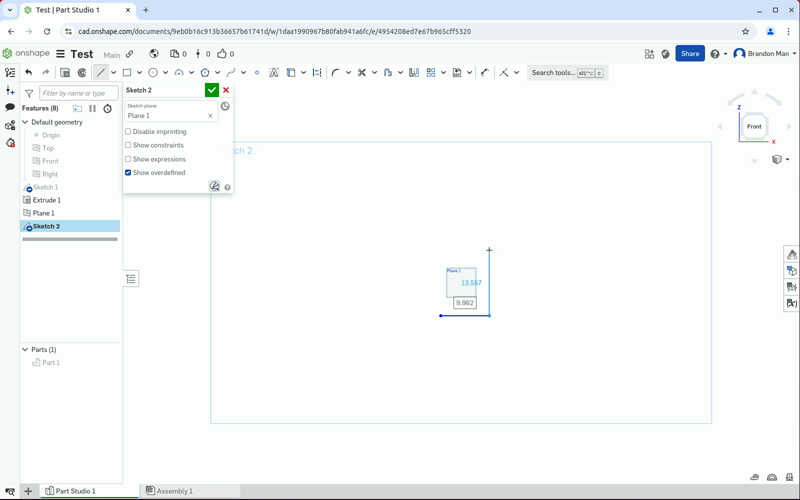
key_up(shift)
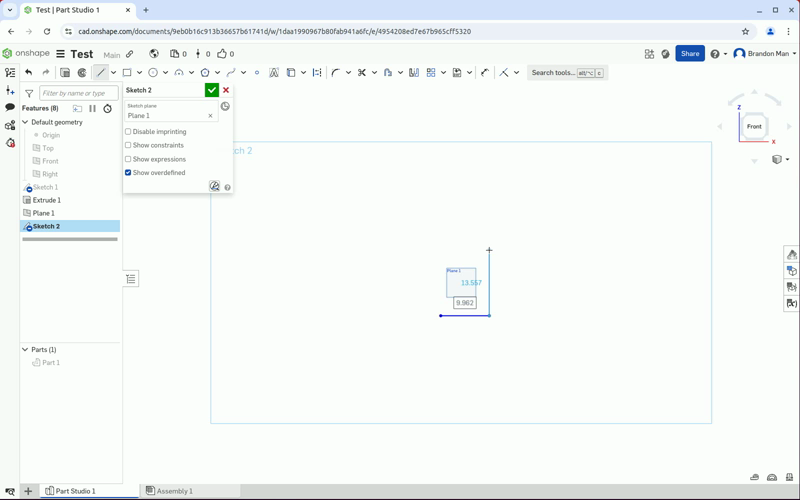
key_down(shift)
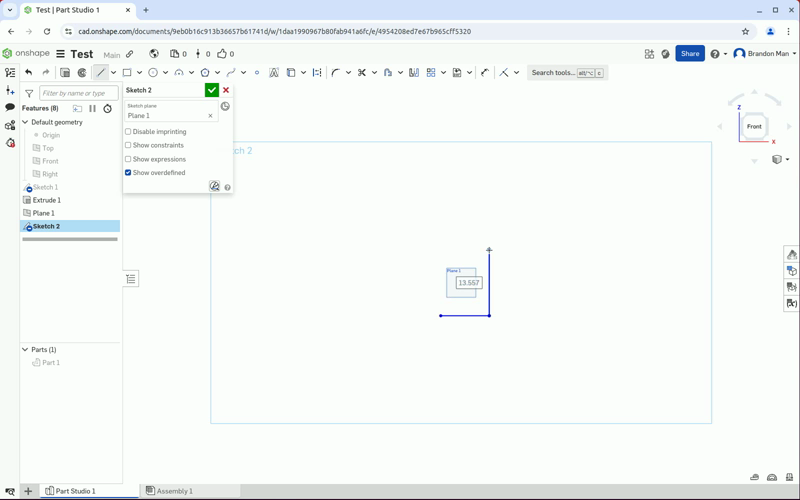
mouse_move(519, 249)
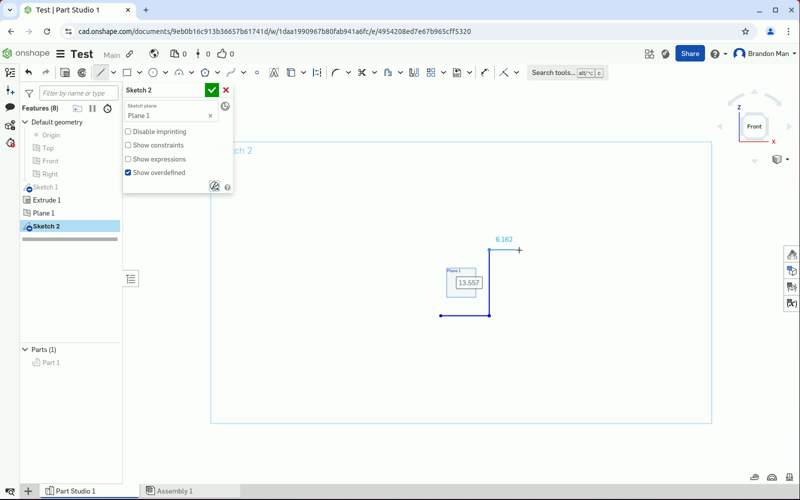
mouse_move(440, 249)
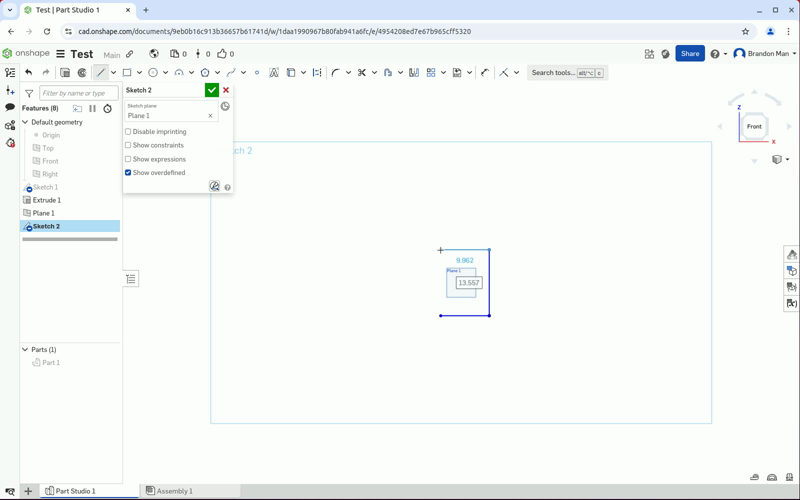
click(440, 249)
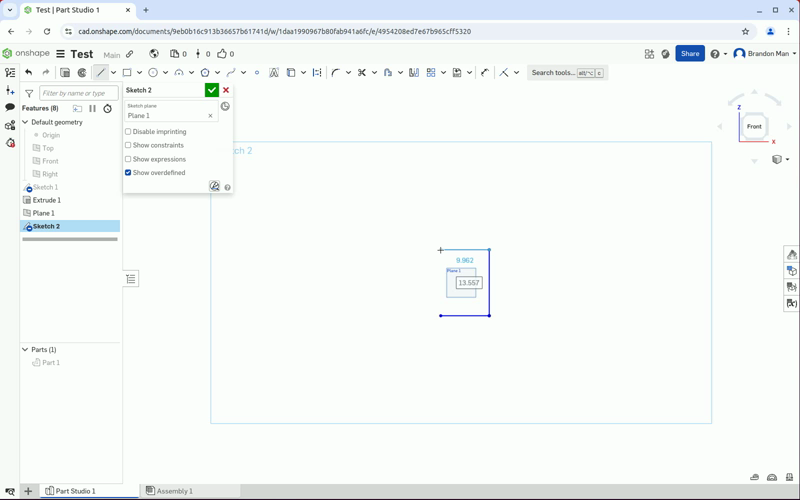
key_up(shift)
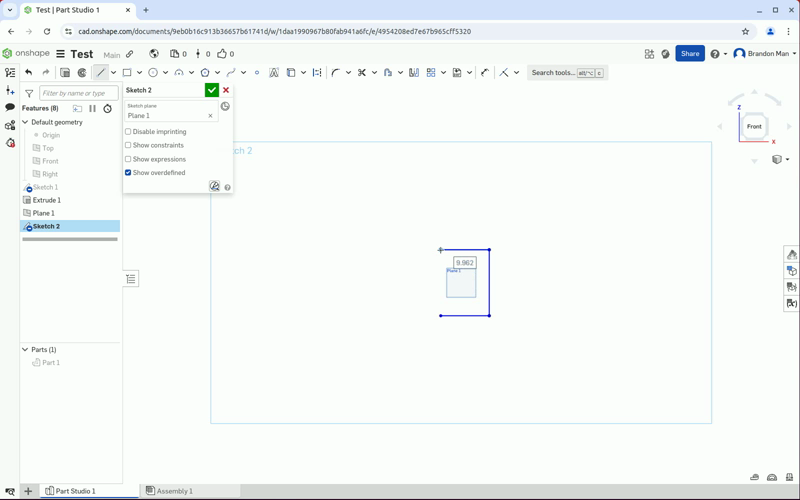
key_down(shift)
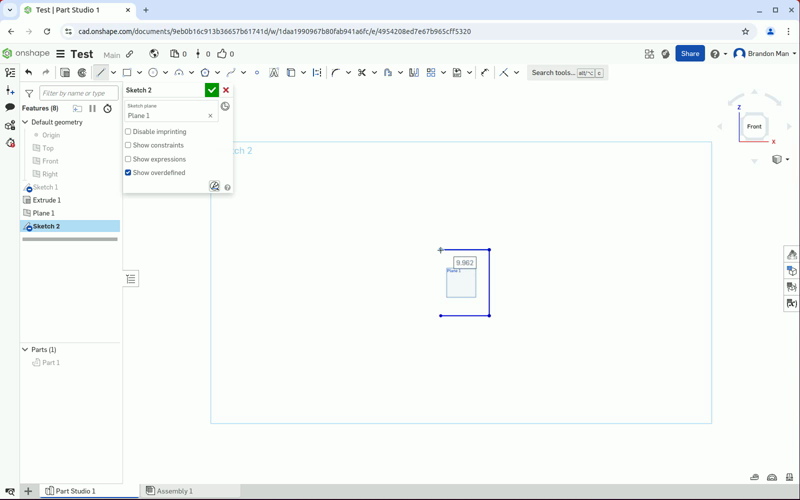
mouse_move(440, 315)
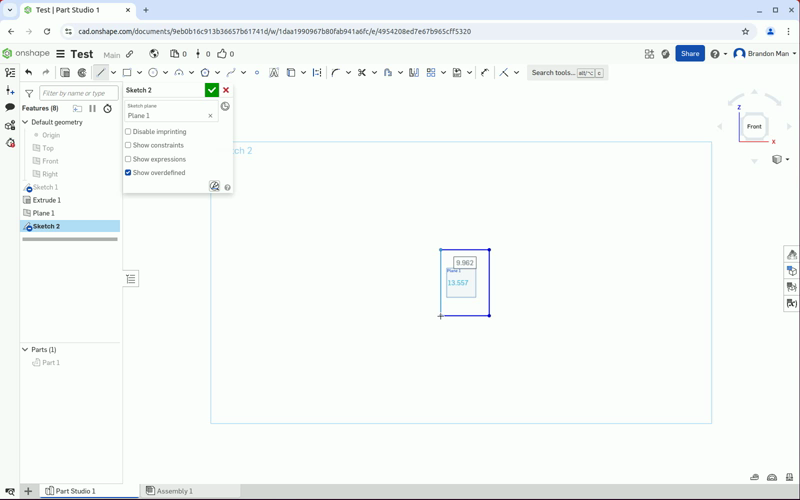
key_up(shift)
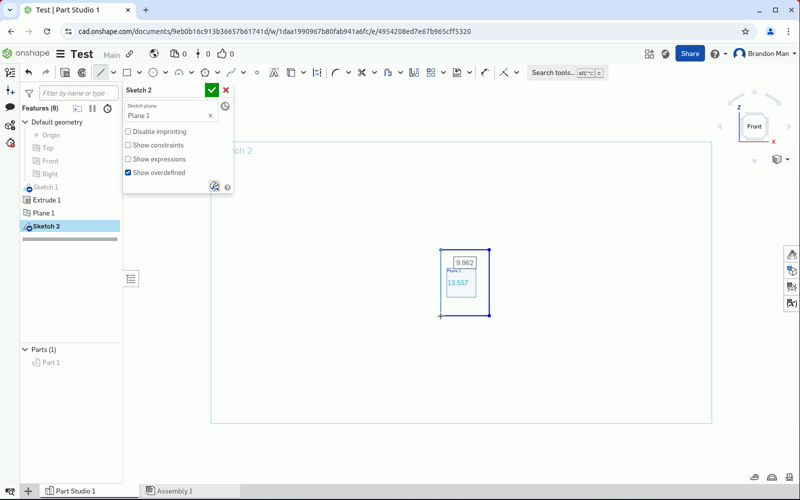
click(440, 315)
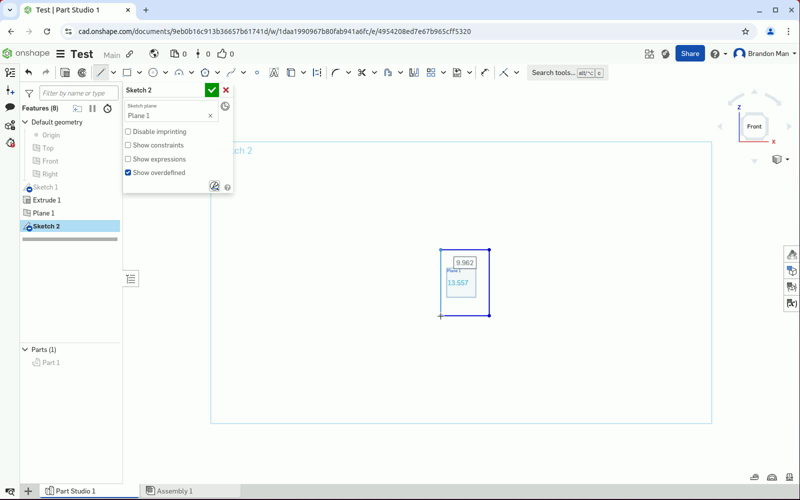
key(esc)
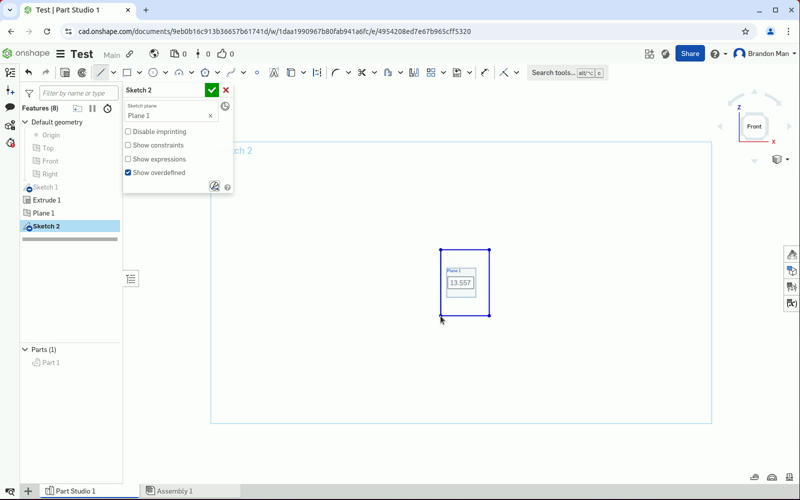
mouse_move(448, 298)
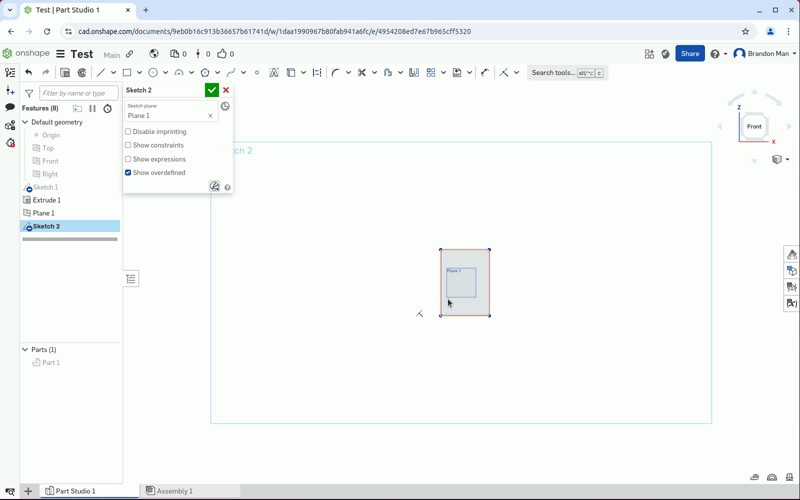
click(448, 298)
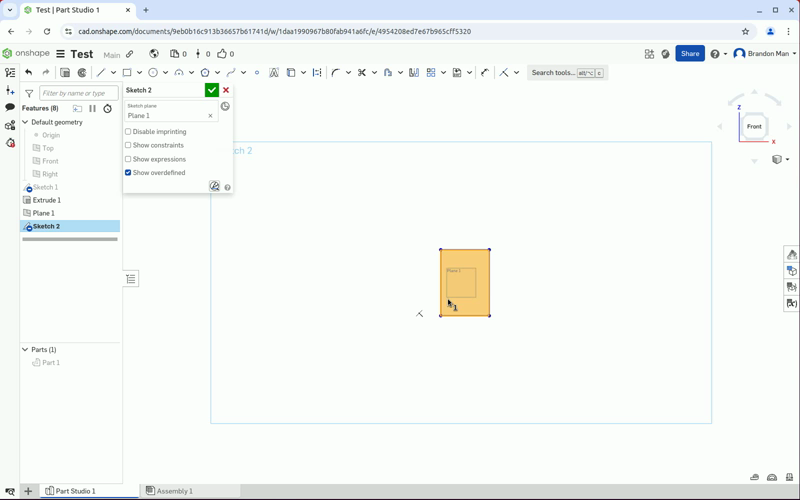
mouse_move(73, 352)
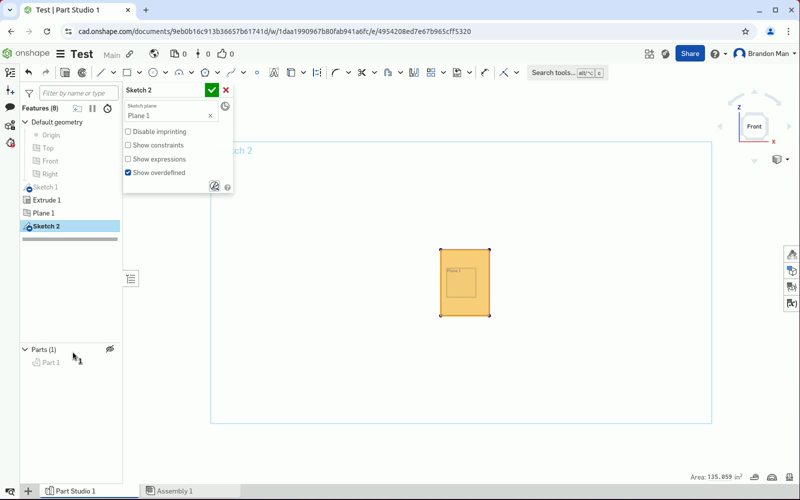
key(shift+y)
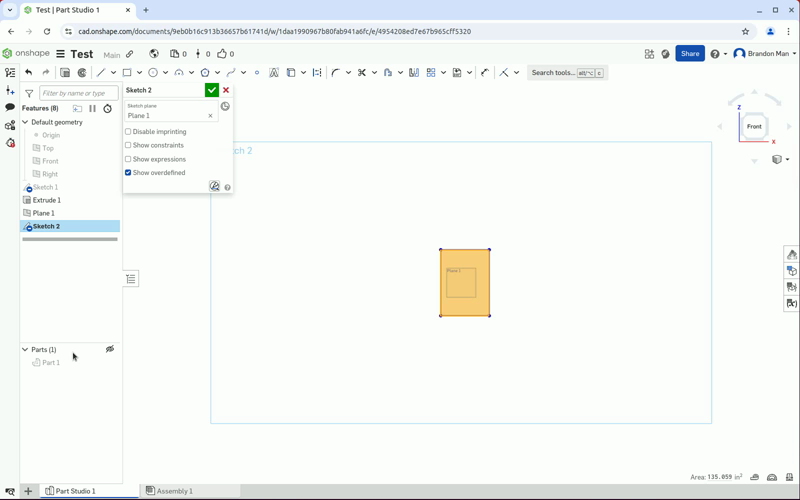
key(shift+e)
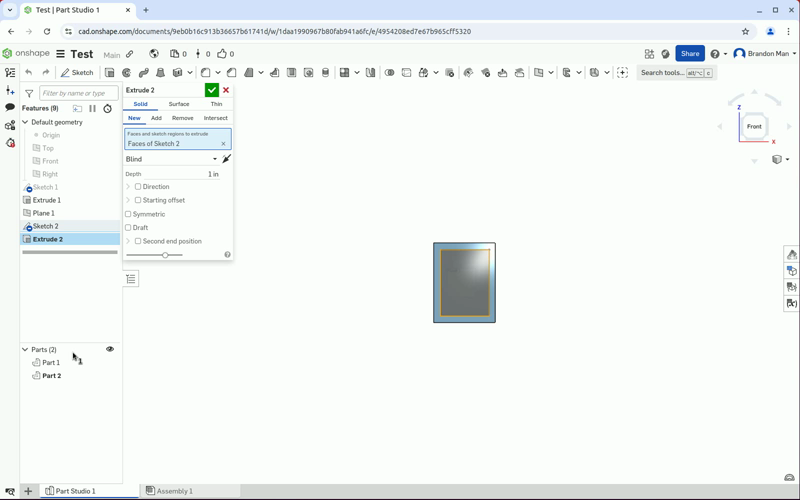
mouse_move(143, 106)
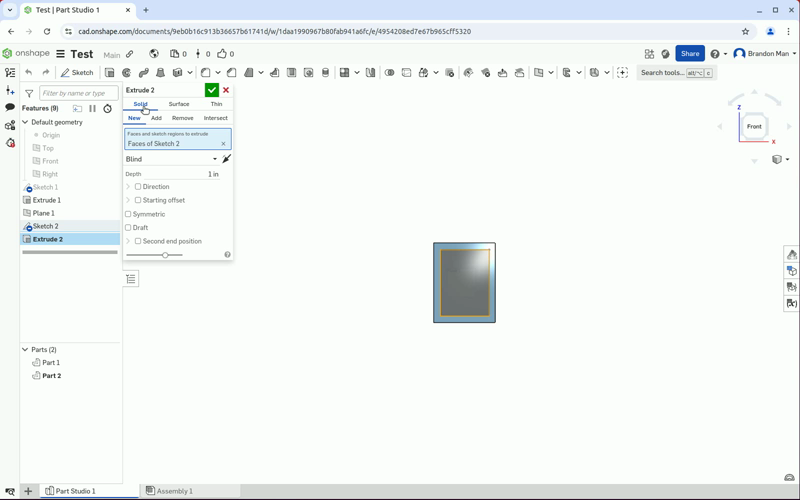
click(143, 106)
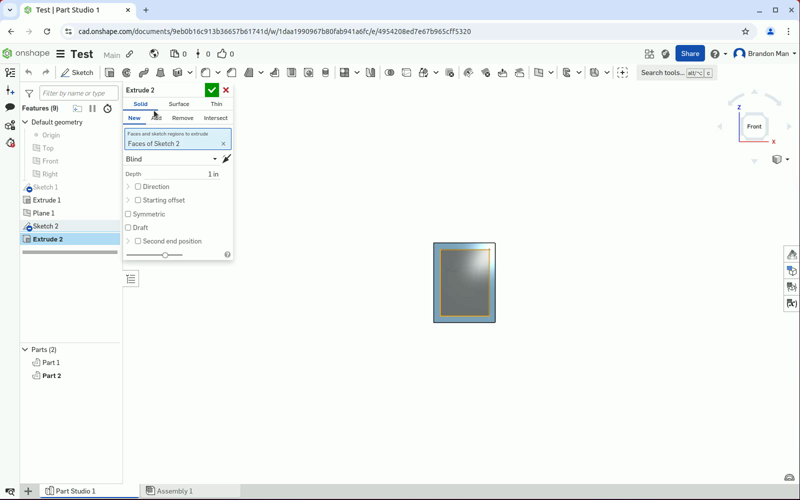
mouse_move(186, 120)
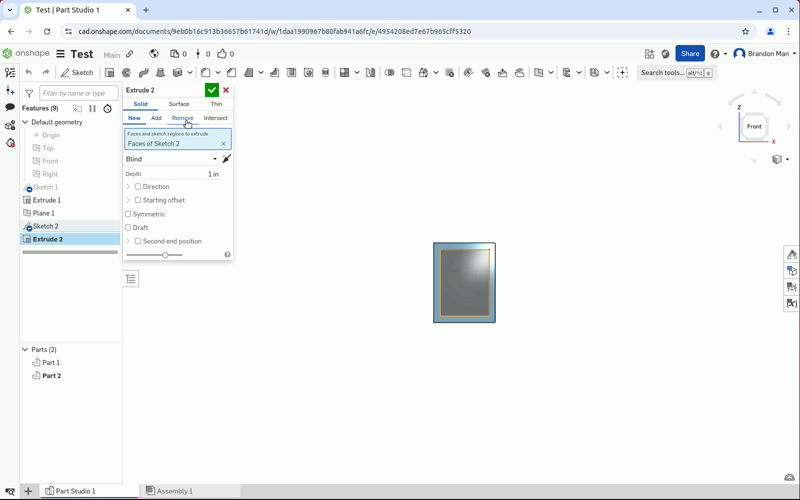
click(186, 120)
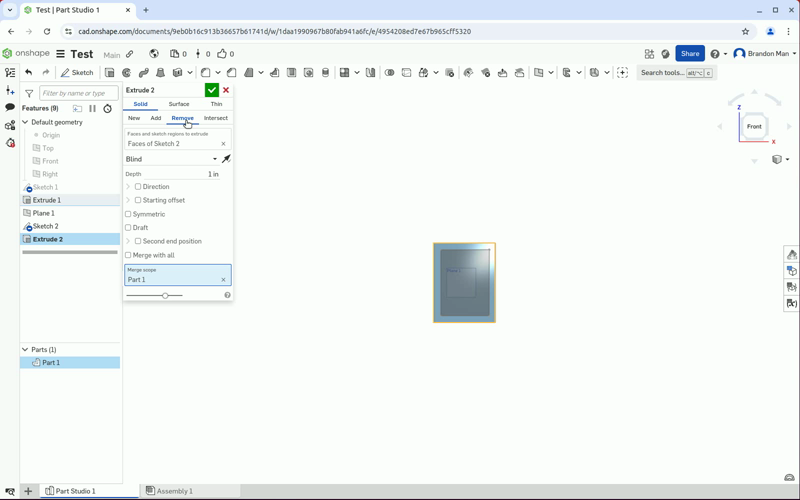
key(tab, 4)
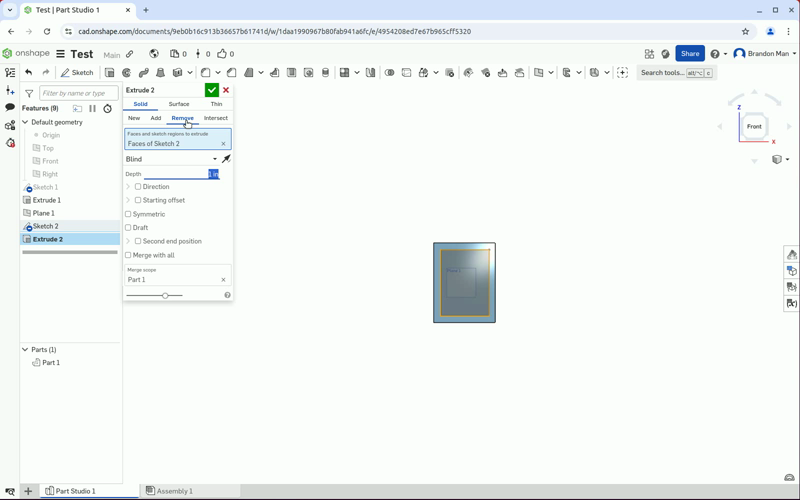
text(27.922)
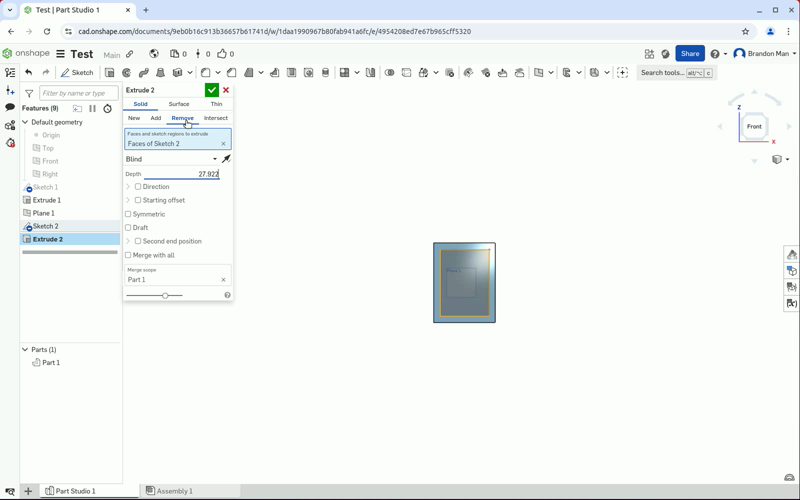
key(tab, 6)
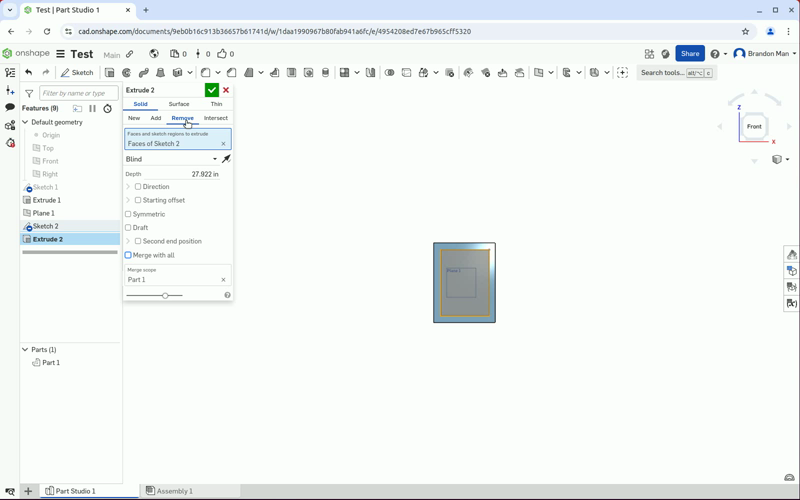
key(space)
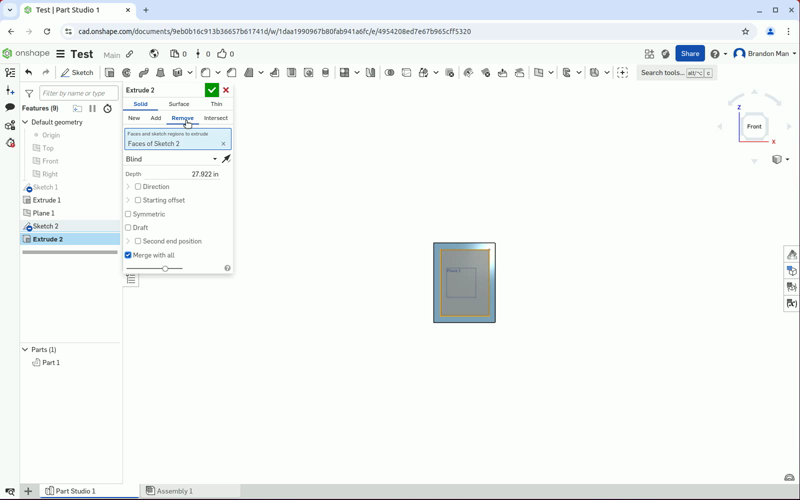
key(enter)
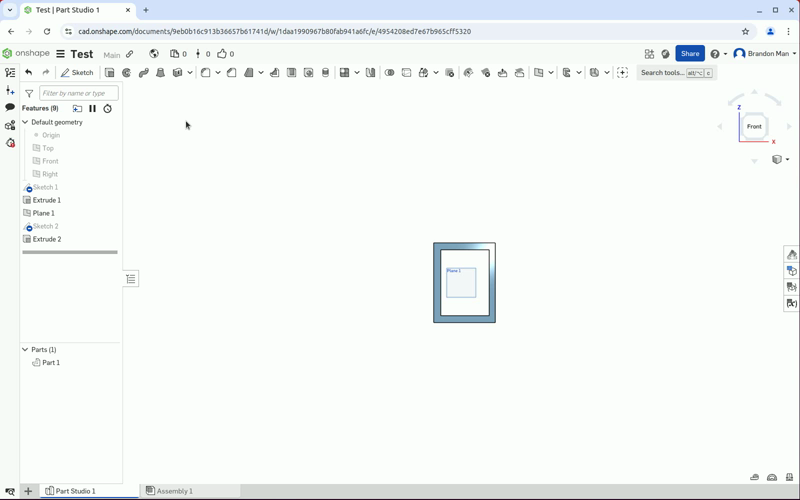
key(shift+h)
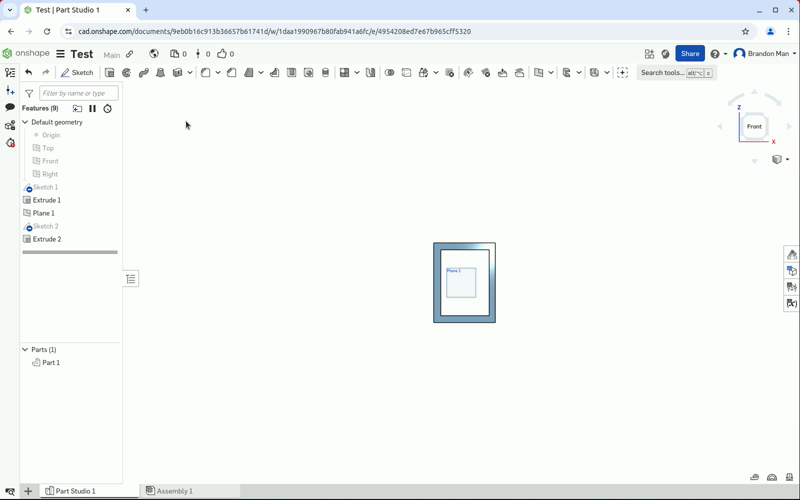
key(shift+h)
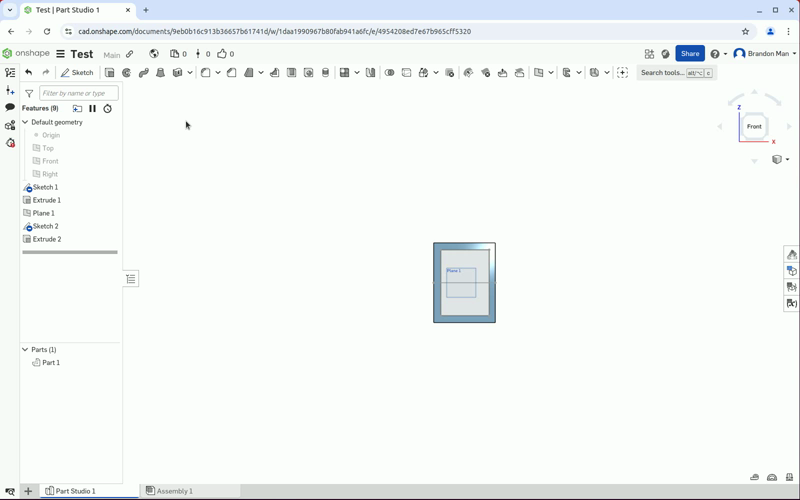
key(shift+7)
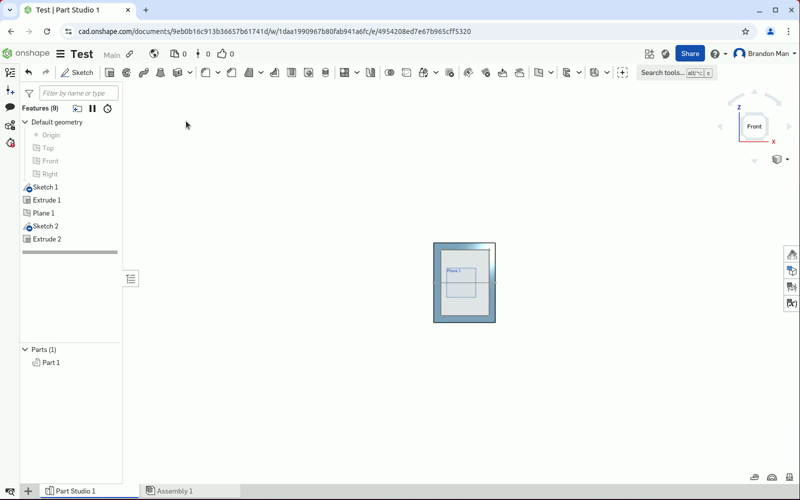
key(left, 2)
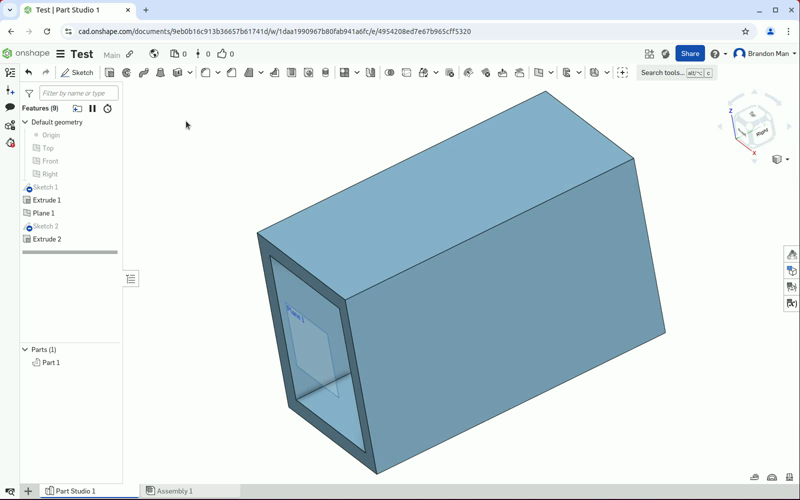
key(down, 2)
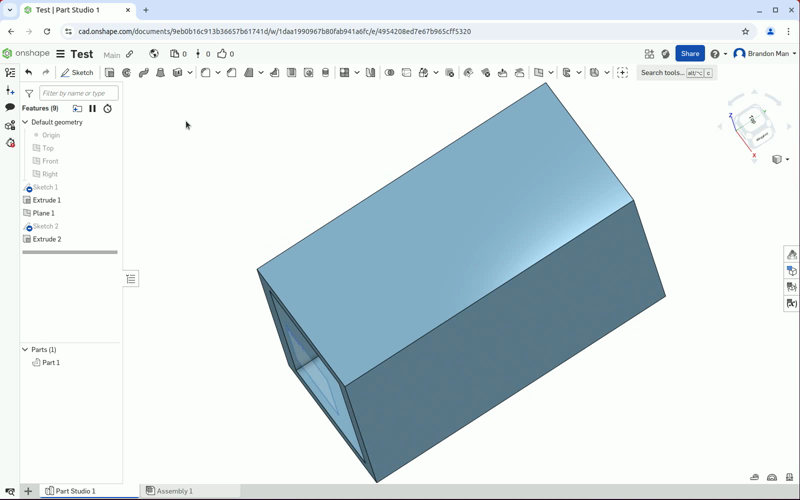
key(up, 2)
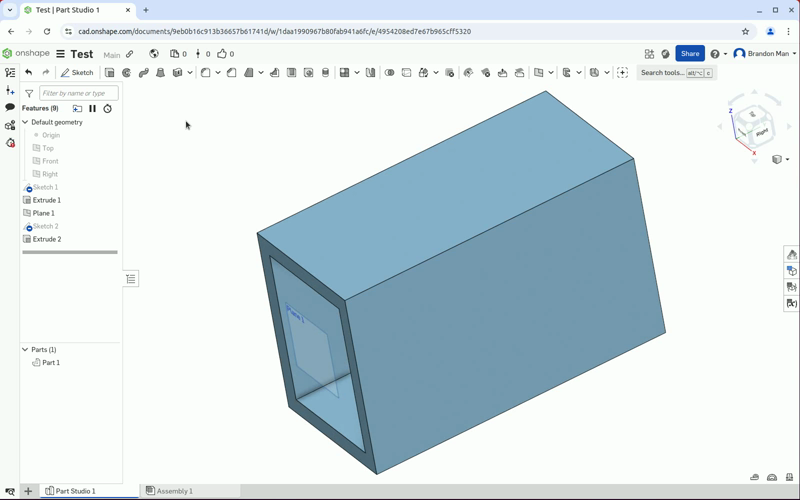
key(right, 2)
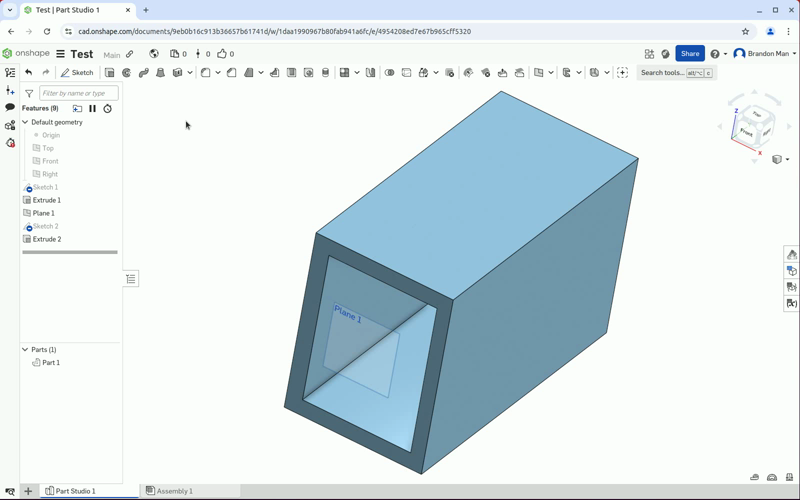
mouse_move(73, 189)
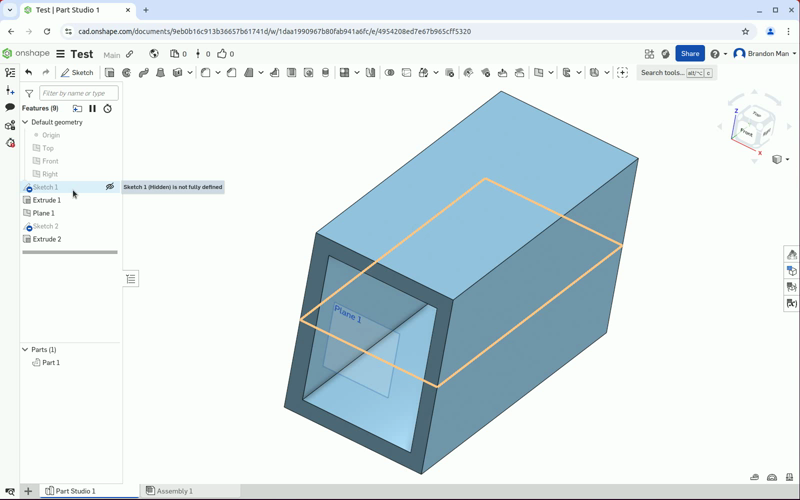
click(73, 189)